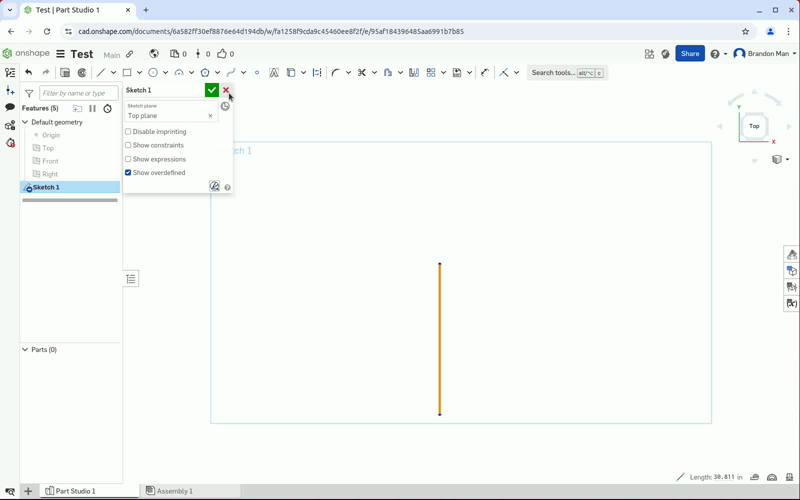
key(shift+h)
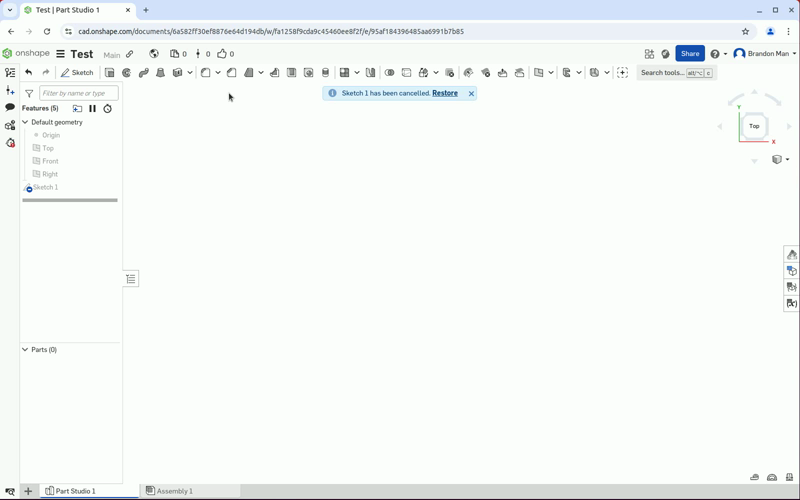
mouse_move(73, 352)
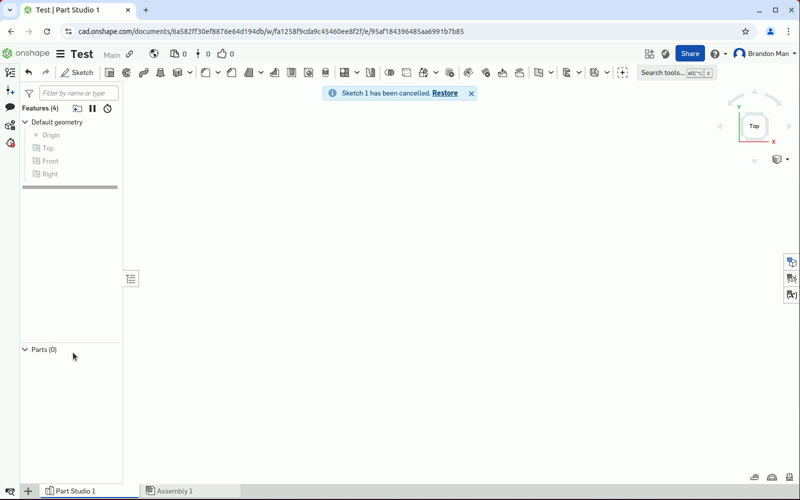
key(y)
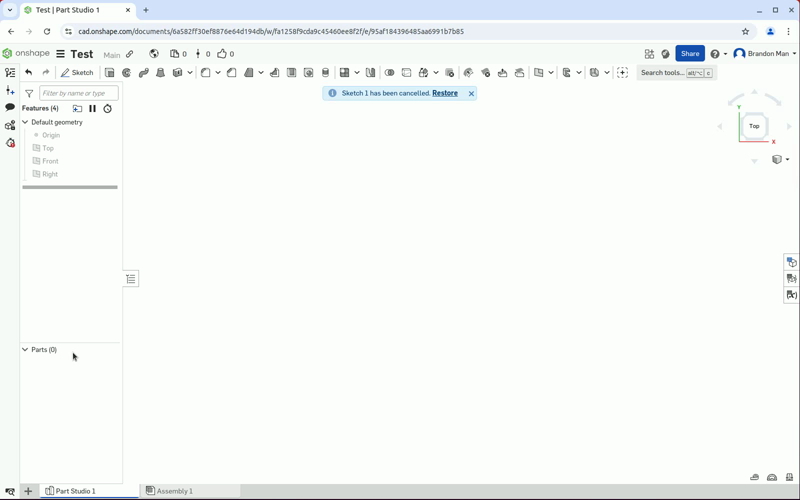
key(shift+p)
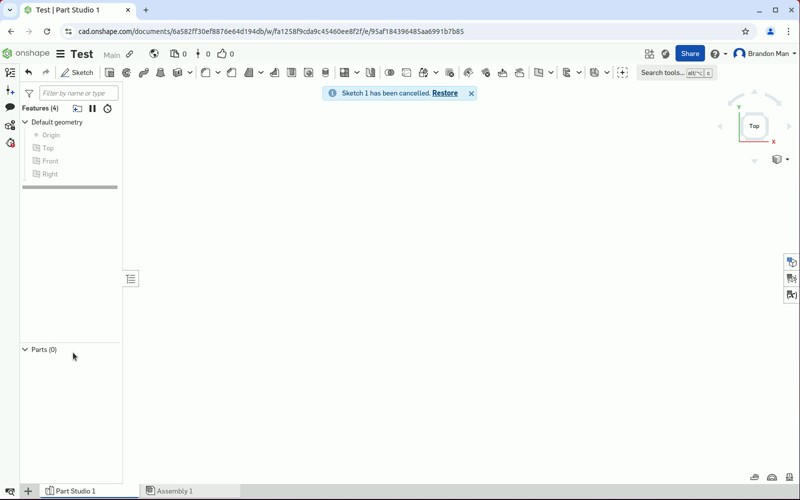
key(space)
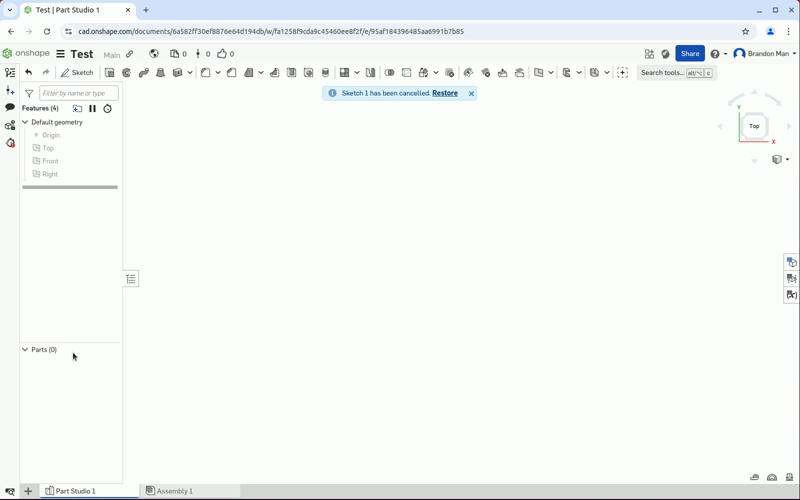
key_down(shift)
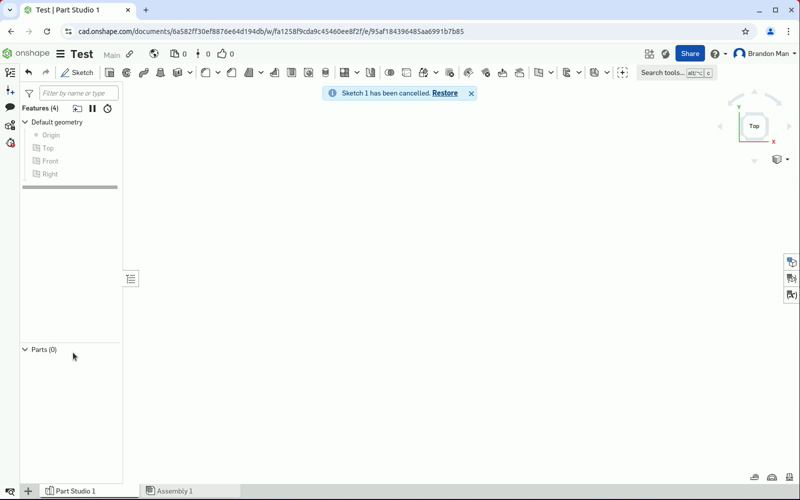
key(up)
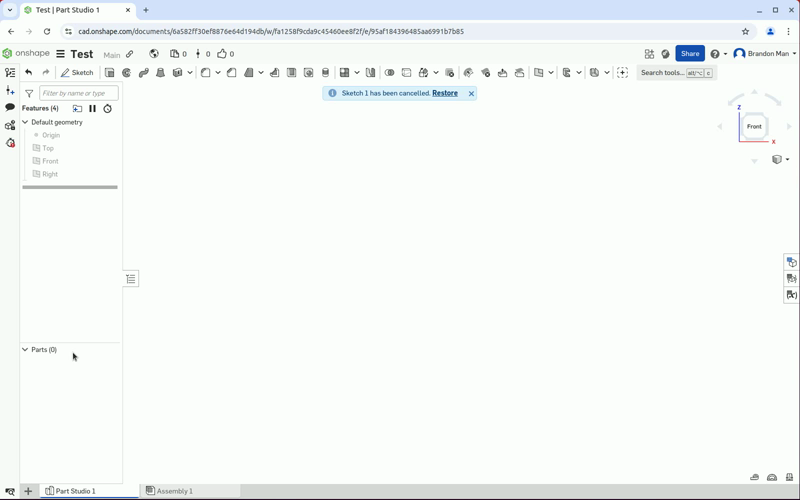
key_up(shift)
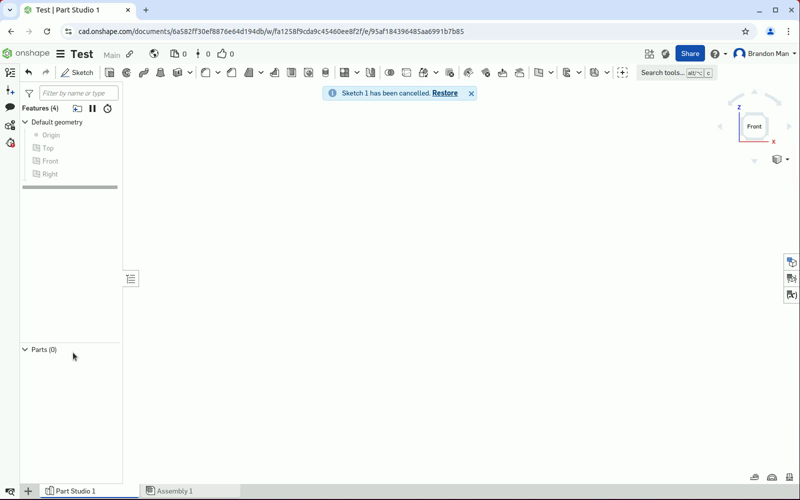
mouse_move(73, 352)
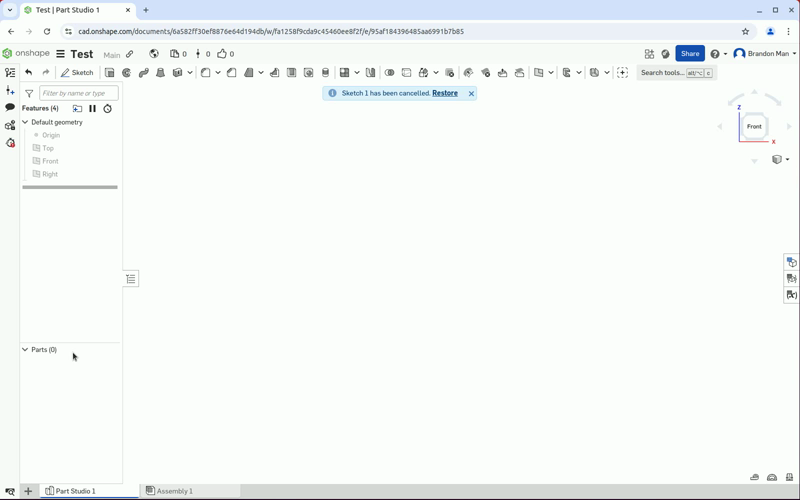
key(shift+y)
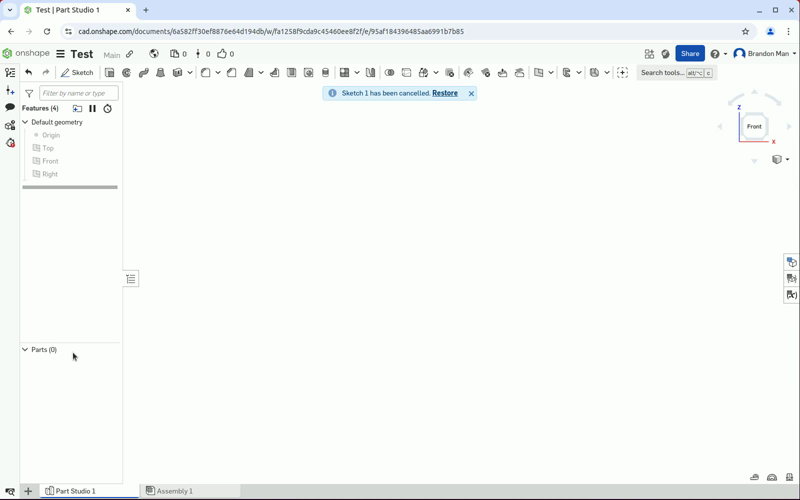
key(shift+s)
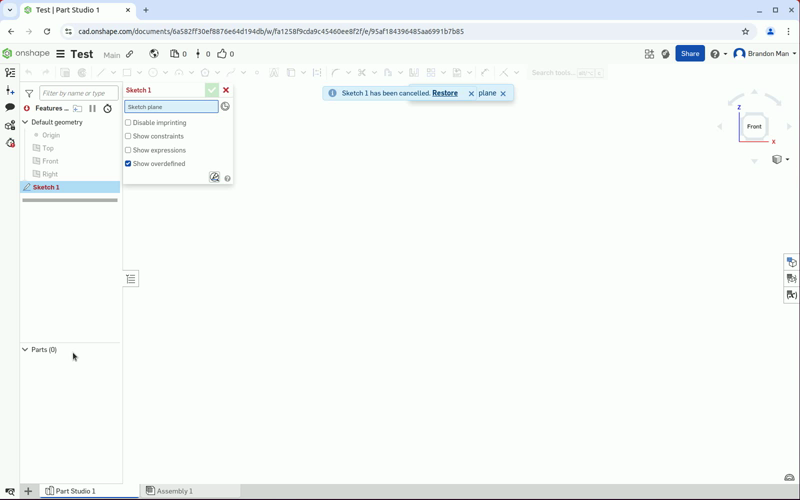
mouse_move(73, 163)
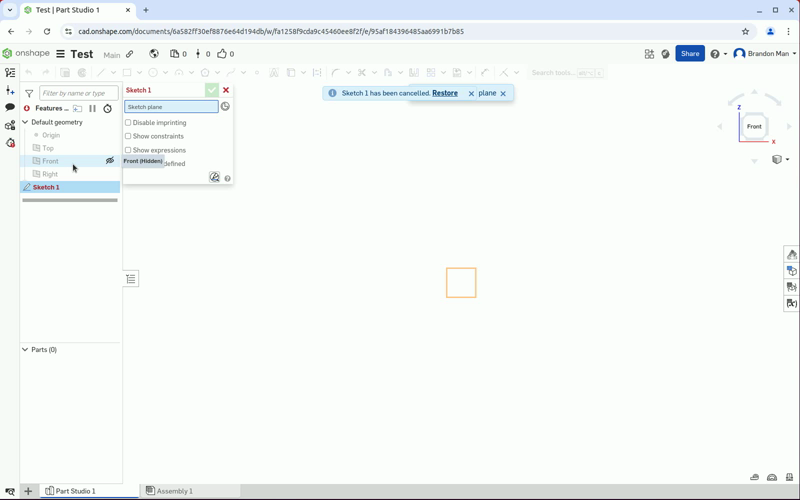
click(73, 163)
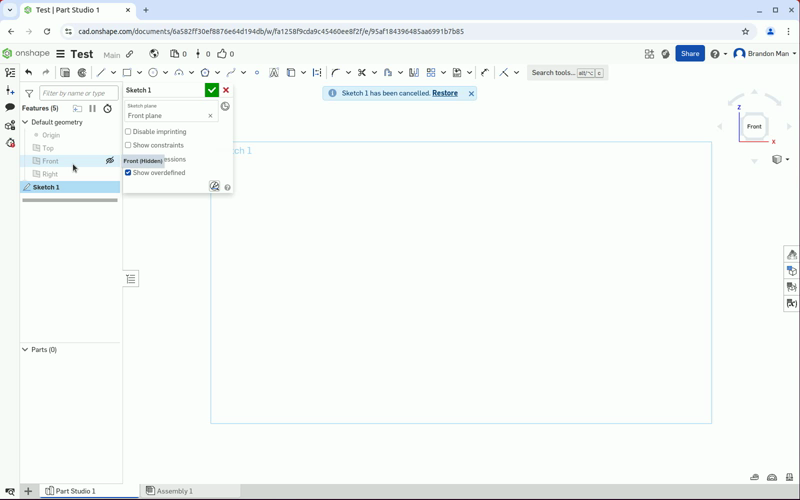
mouse_move(73, 352)
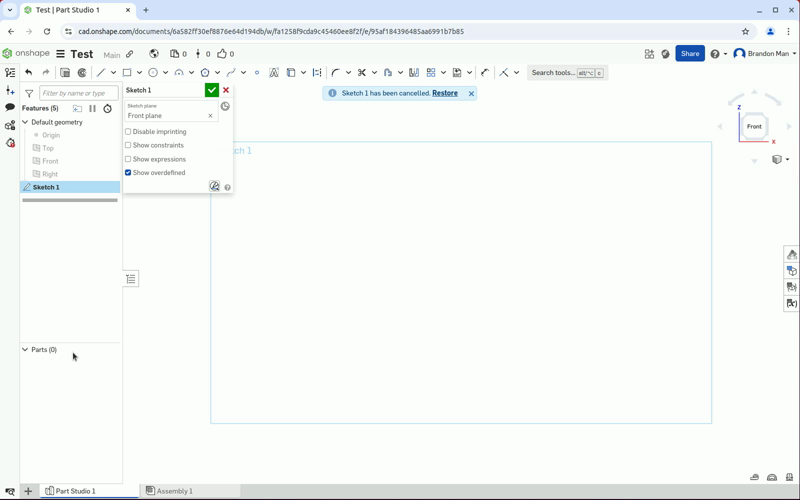
key(y)
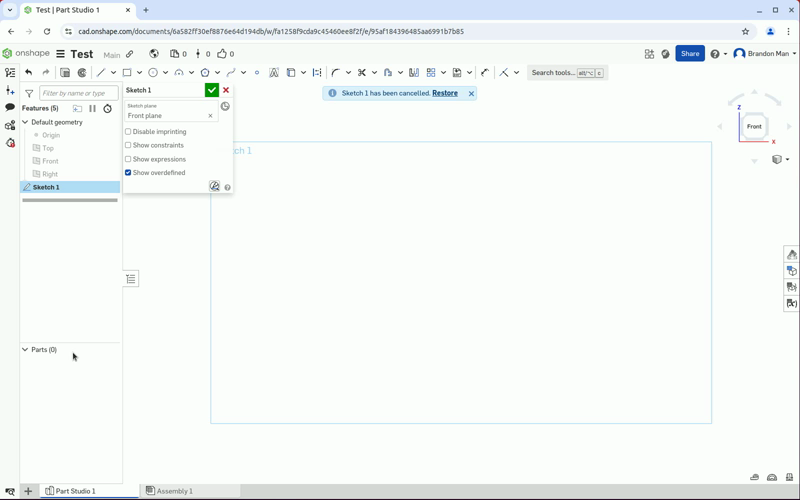
key(l)
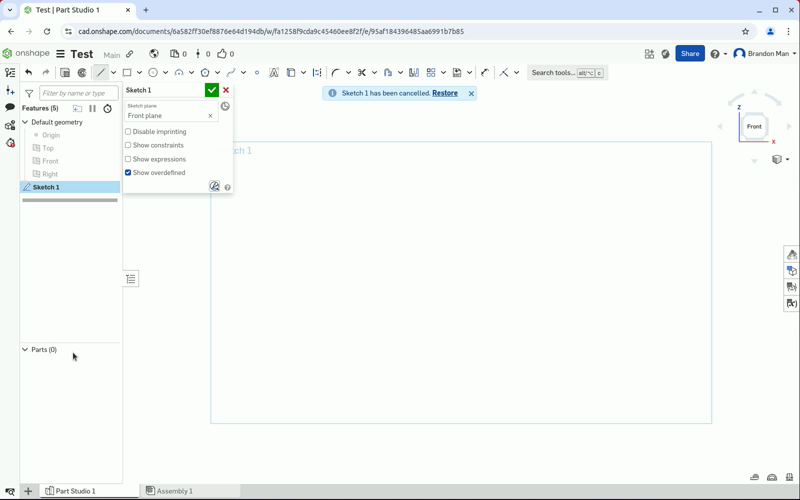
key_down(shift)
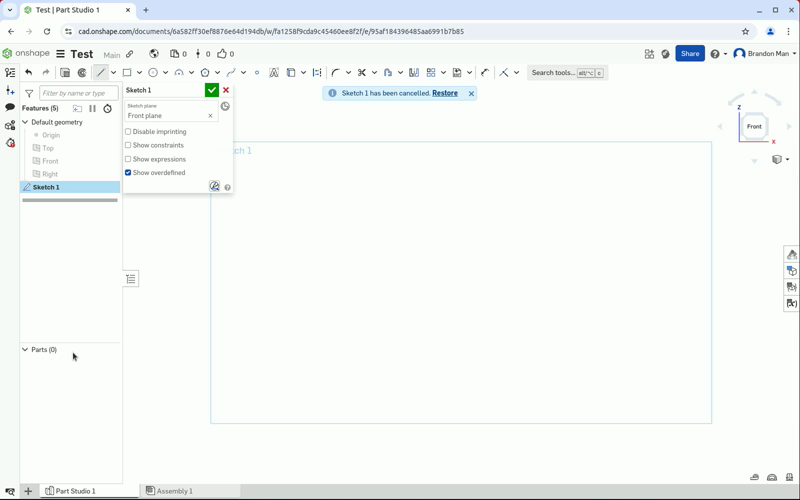
mouse_move(377, 342)
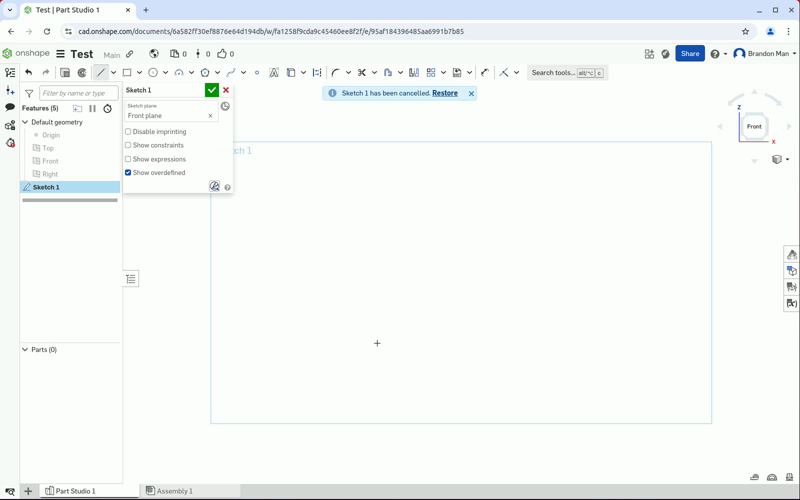
click(377, 342)
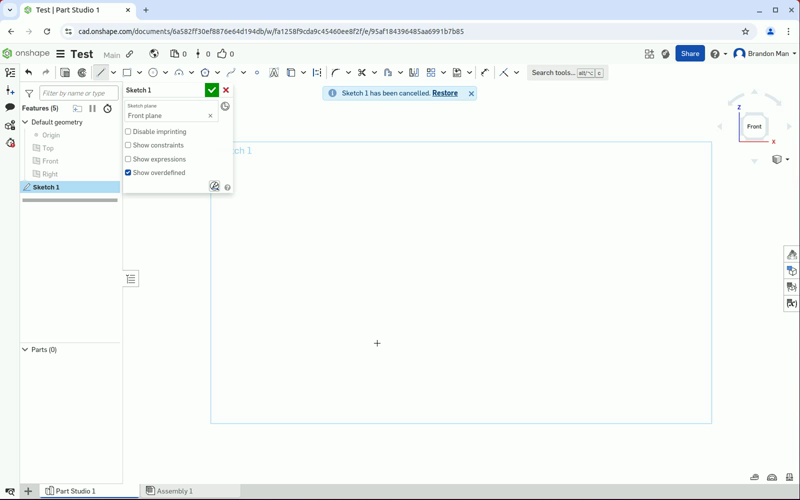
key_up(shift)
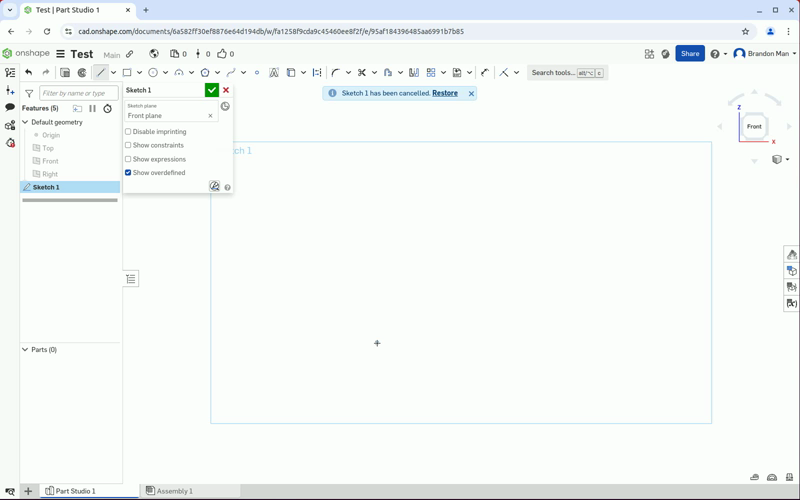
key_down(shift)
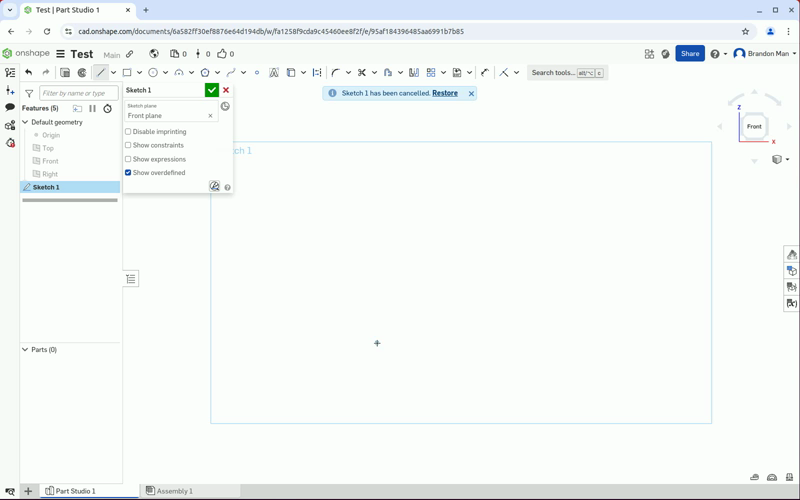
mouse_move(534, 342)
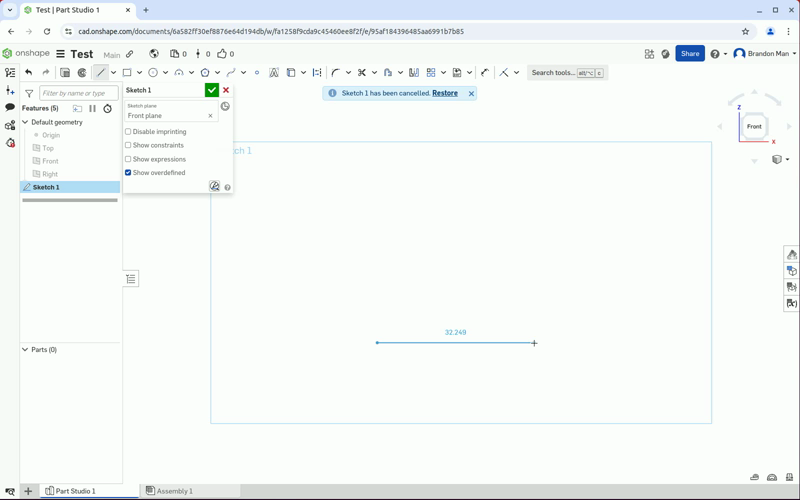
click(534, 342)
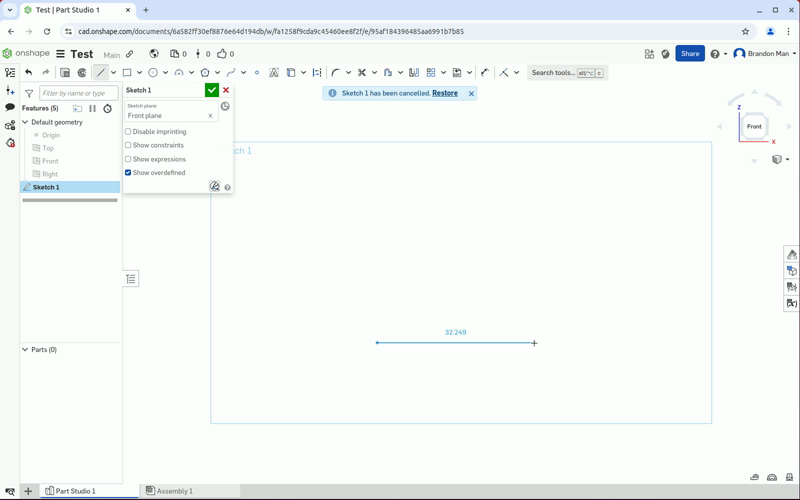
key_up(shift)
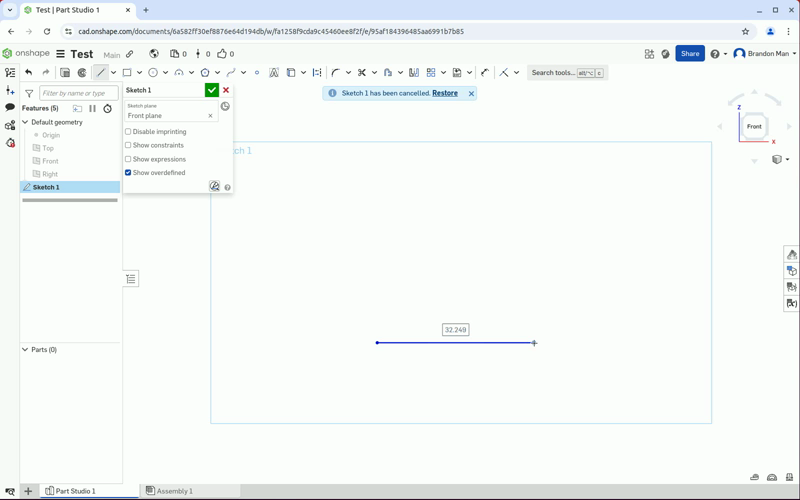
key_down(shift)
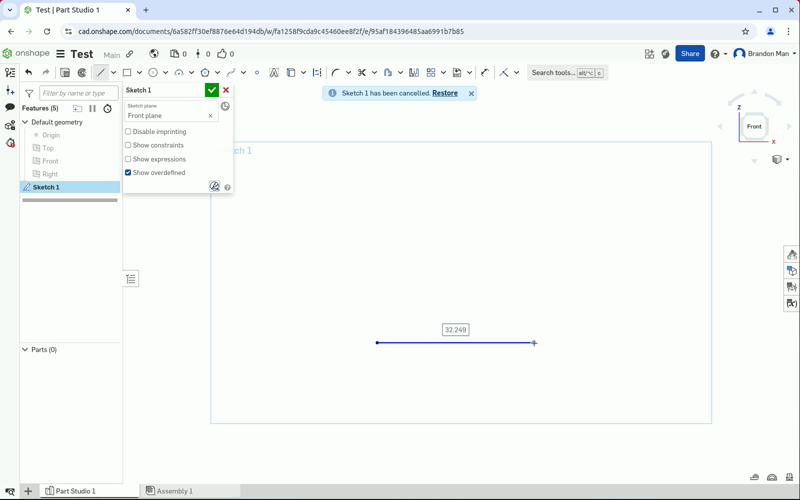
mouse_move(534, 215)
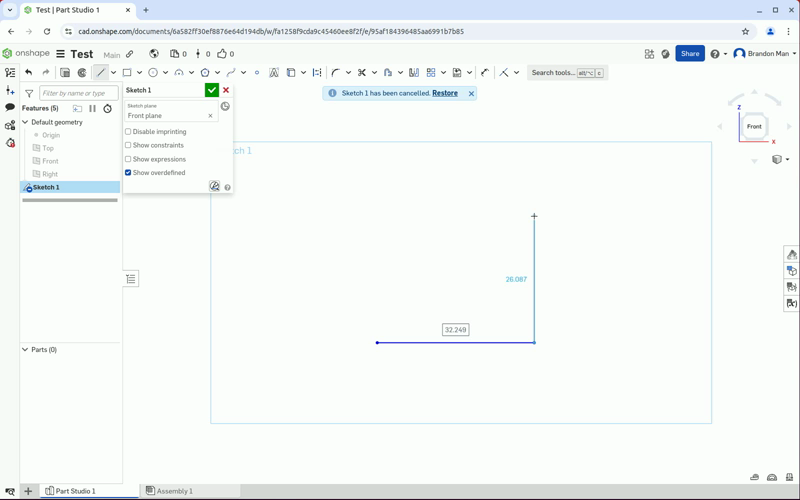
click(534, 215)
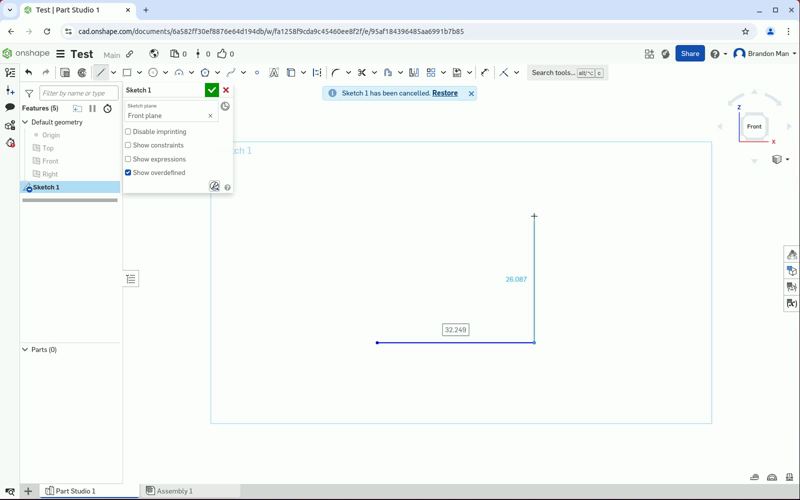
key_up(shift)
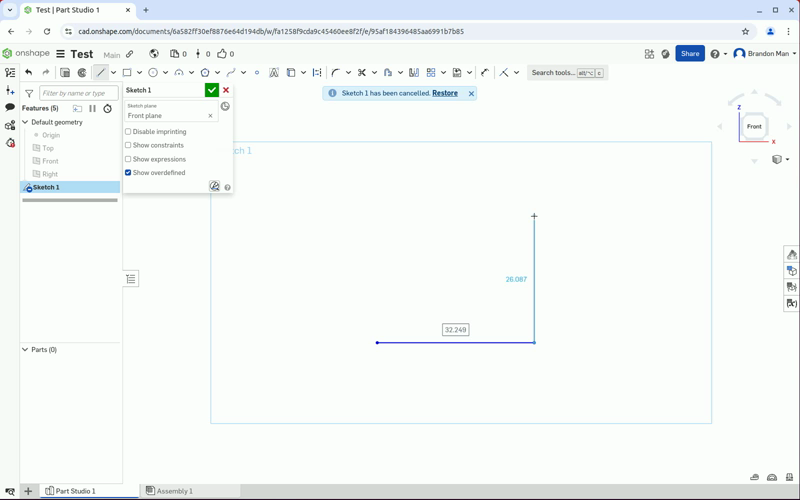
key_down(shift)
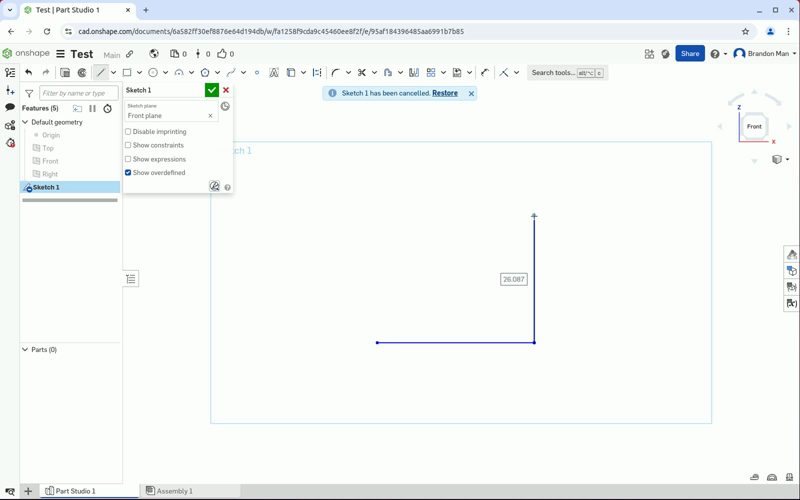
mouse_move(377, 215)
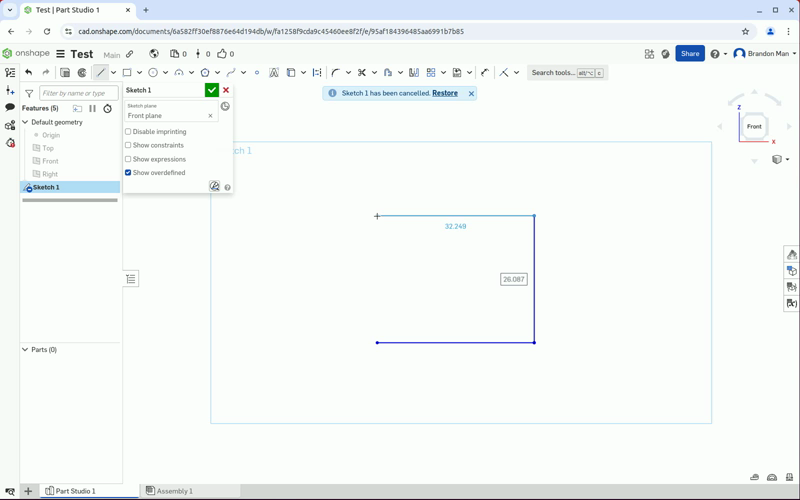
click(377, 215)
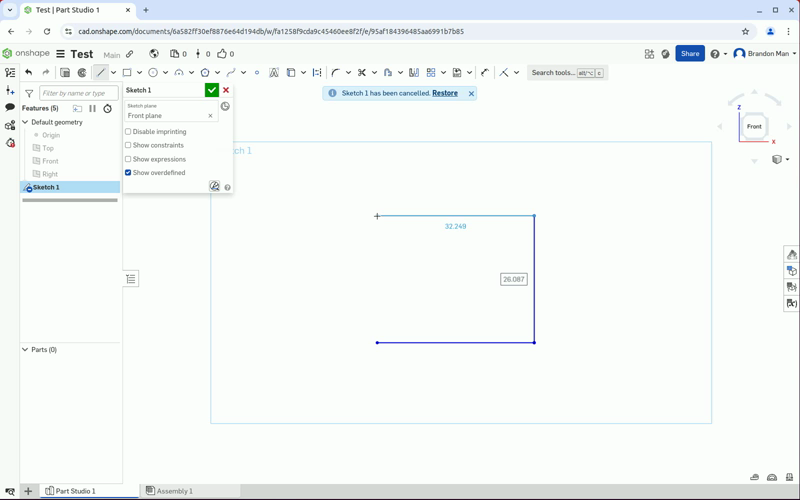
key_up(shift)
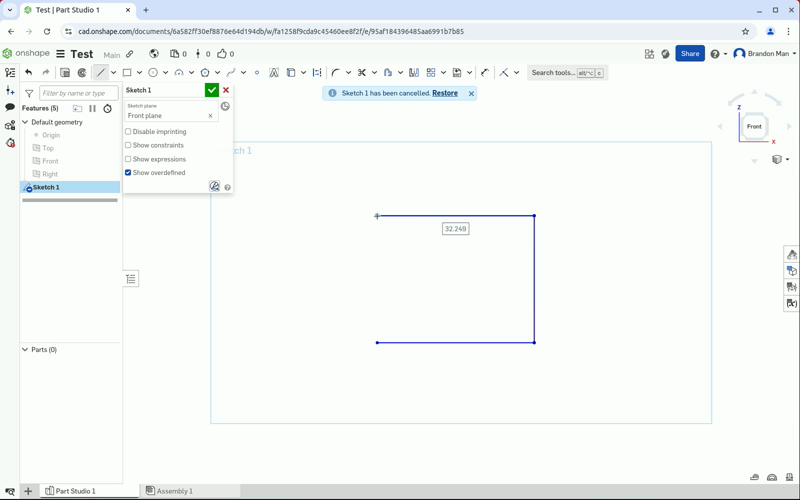
key_down(shift)
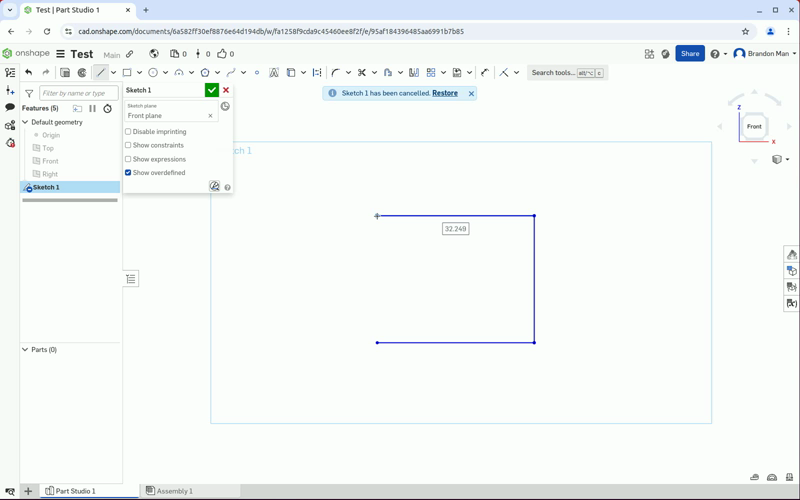
mouse_move(377, 342)
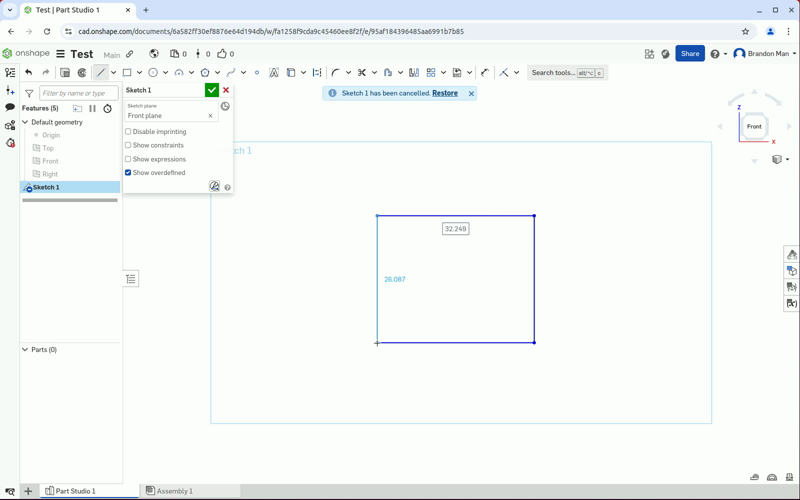
key_up(shift)
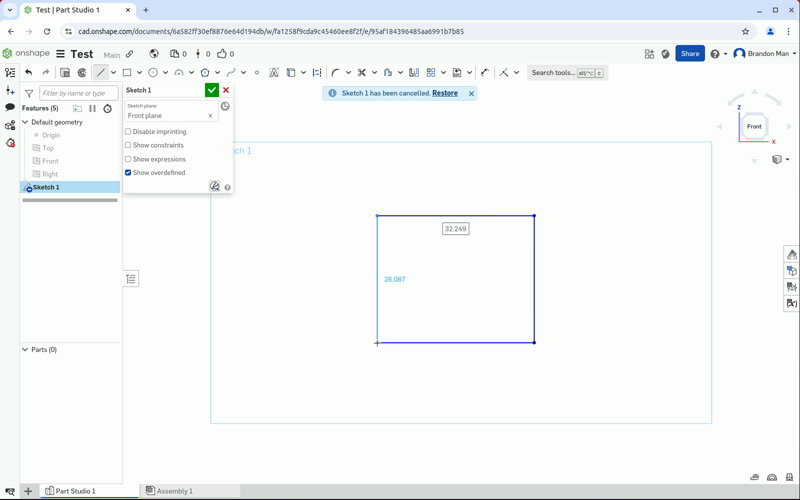
click(377, 342)
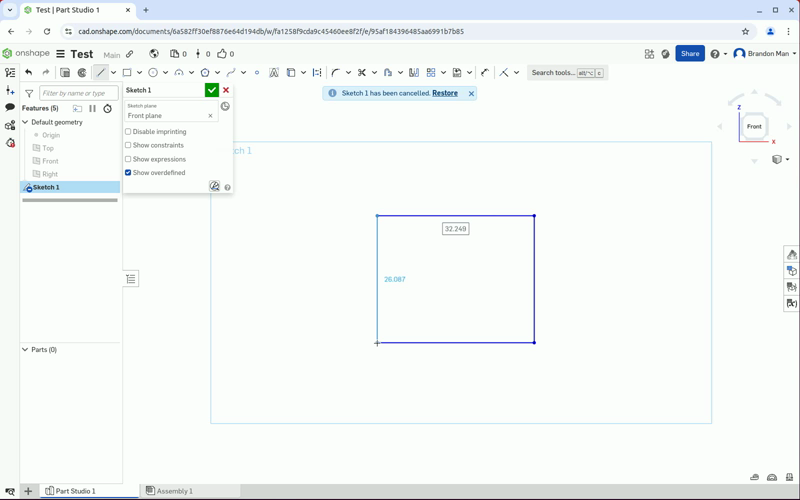
key(esc)
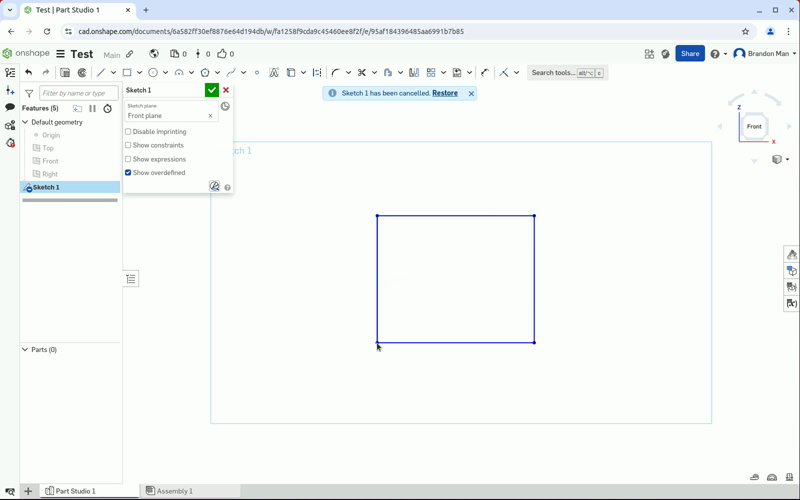
key(c)
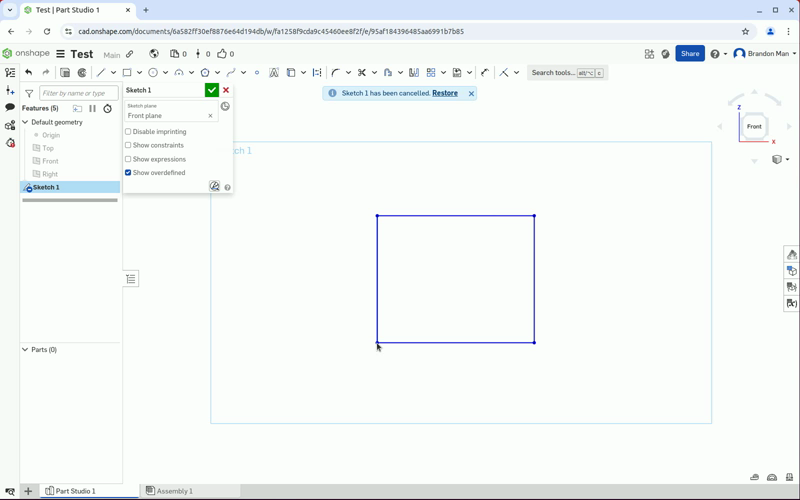
key_down(shift)
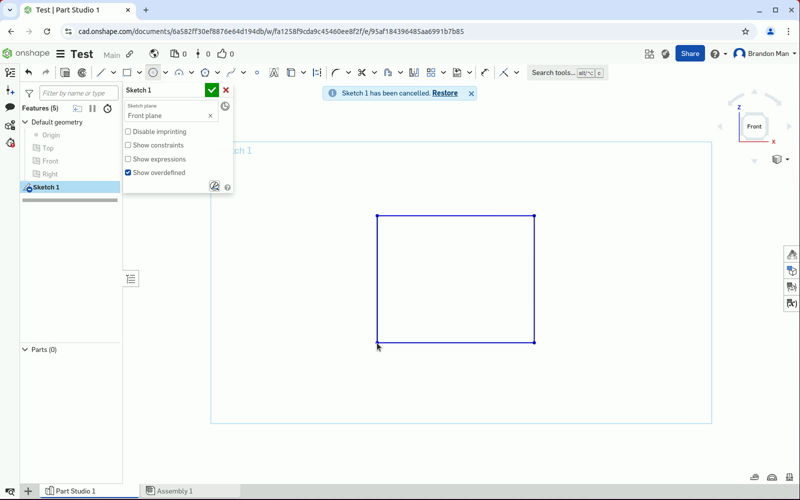
mouse_move(461, 283)
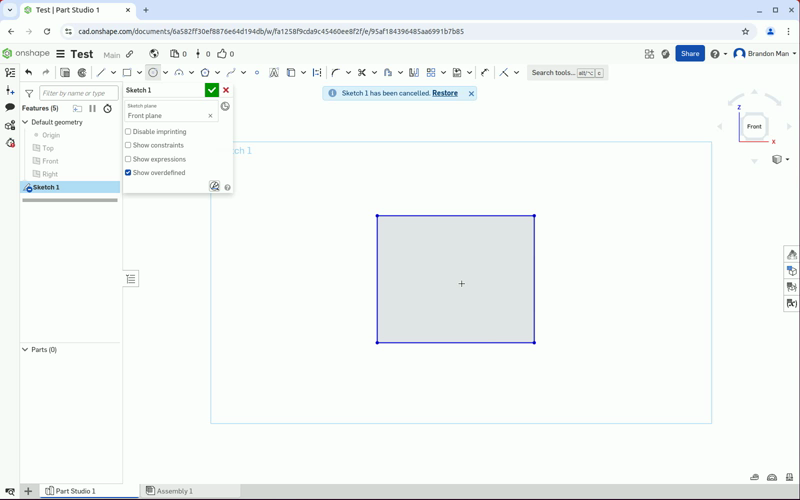
click(461, 283)
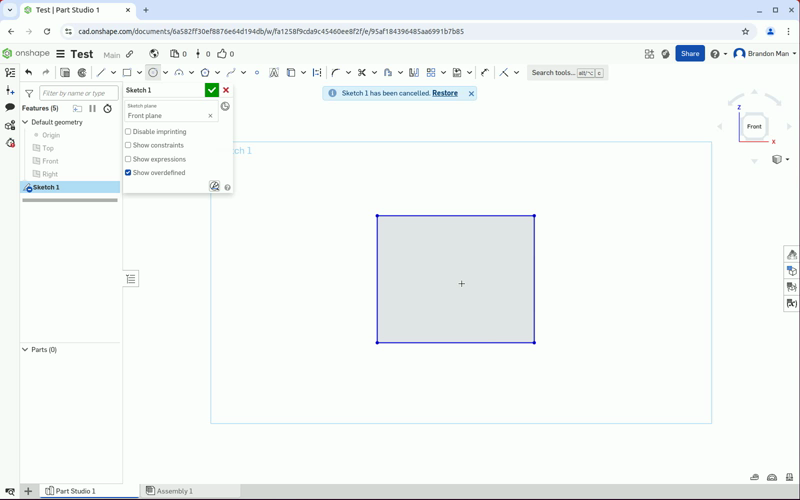
key_up(shift)
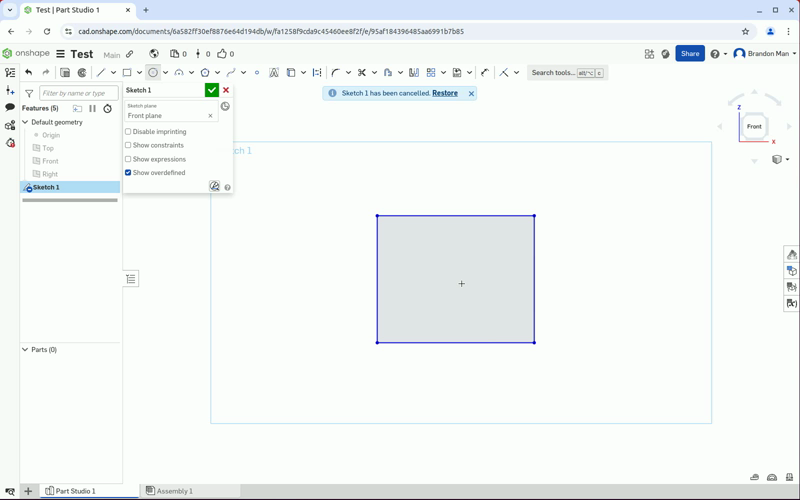
mouse_move(512, 283)
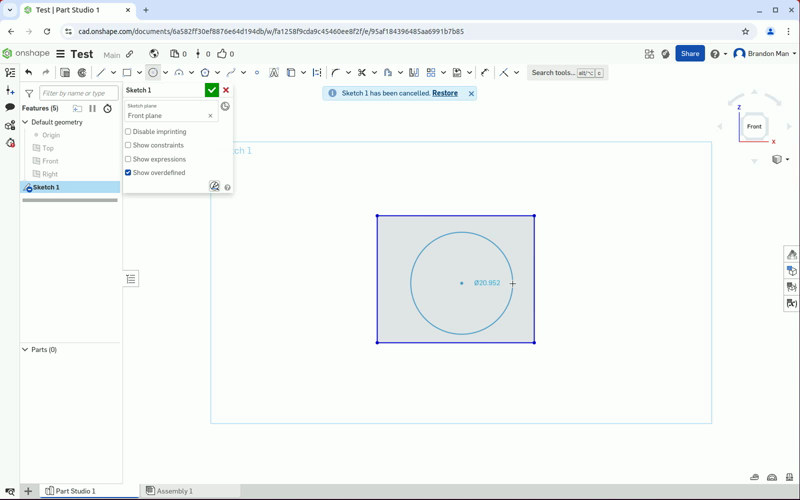
click(512, 283)
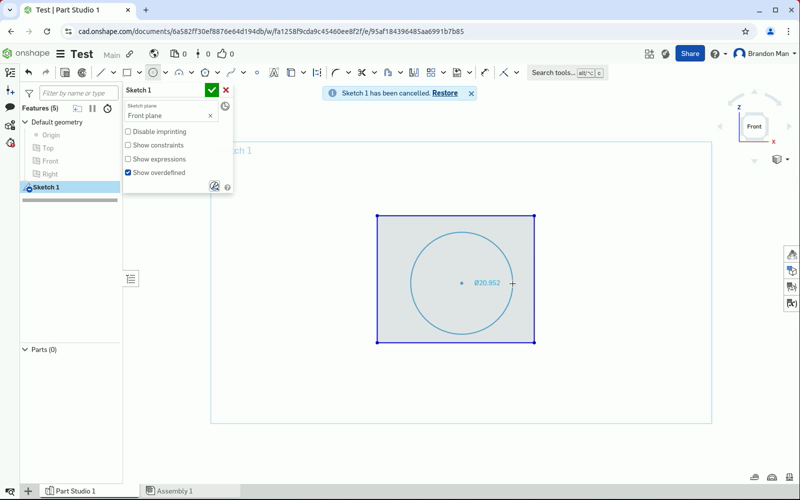
key(esc)
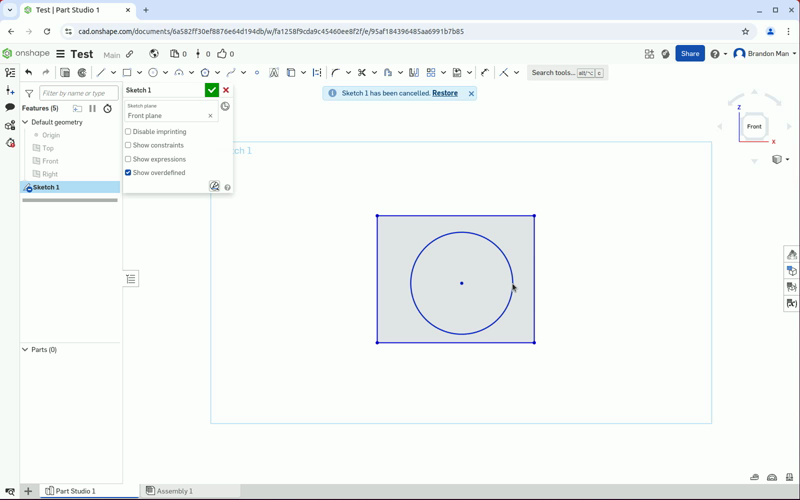
mouse_move(407, 330)
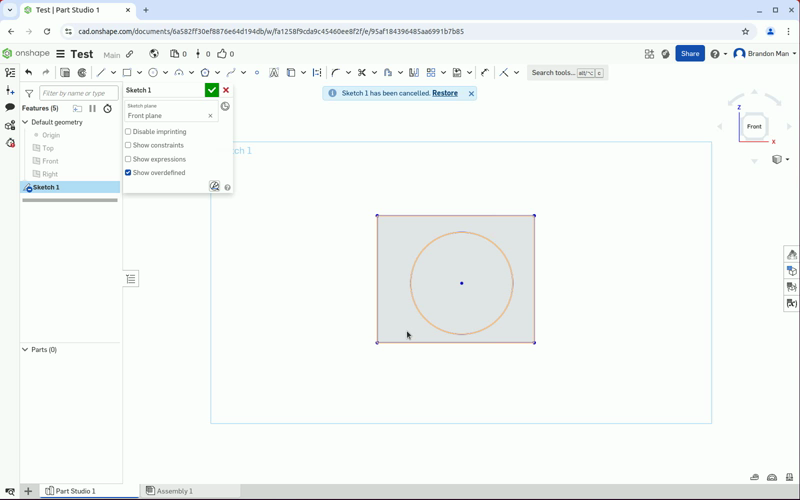
click(407, 330)
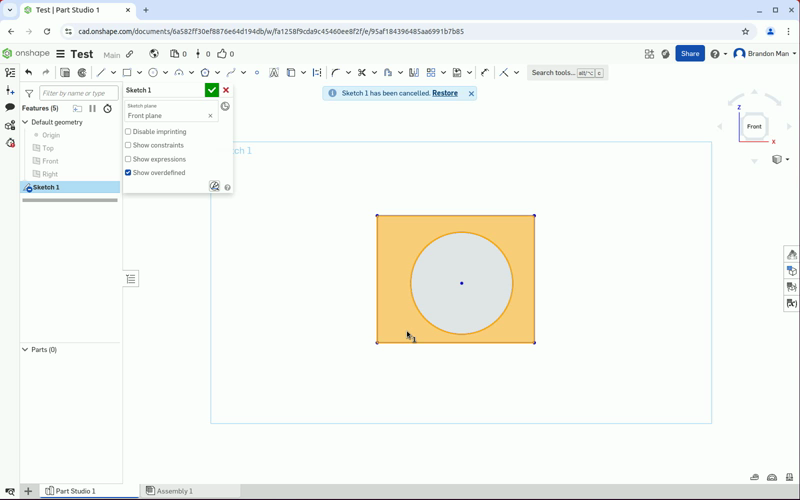
mouse_move(73, 352)
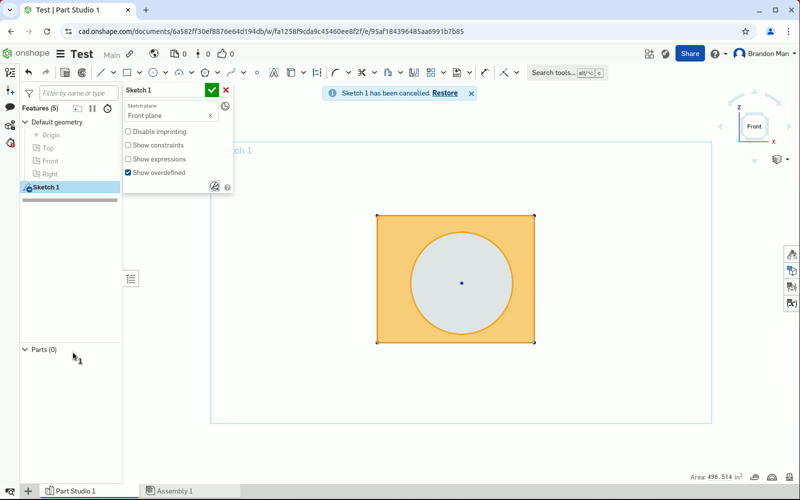
key(shift+y)
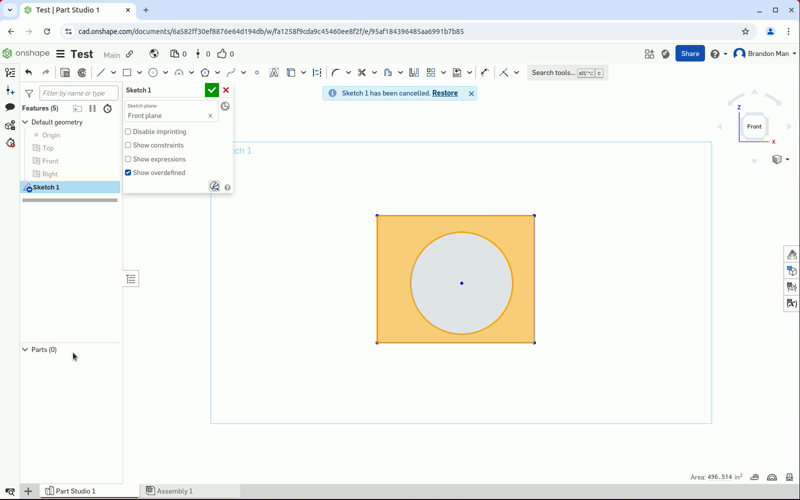
key(shift+e)
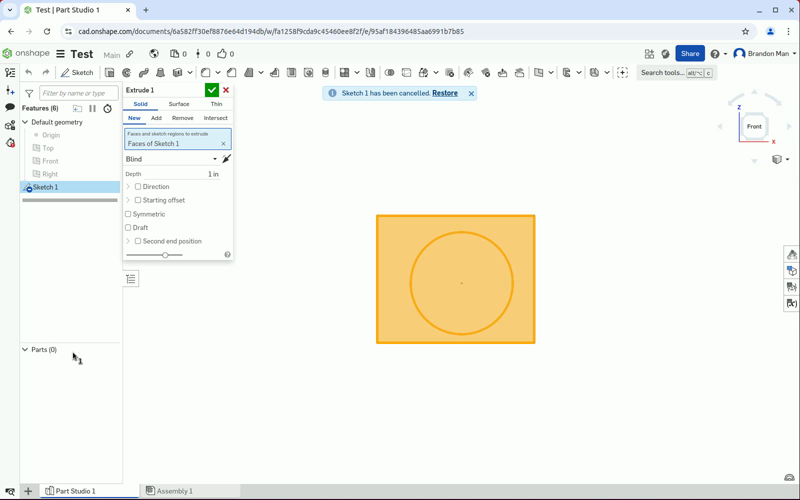
mouse_move(143, 106)
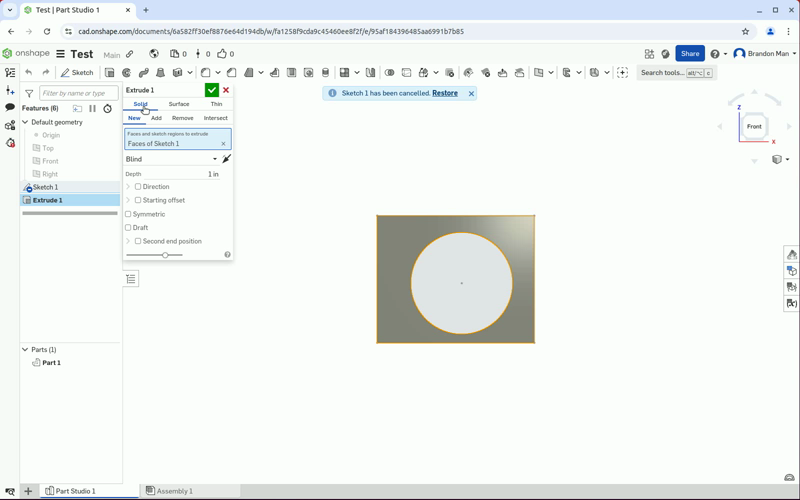
click(143, 106)
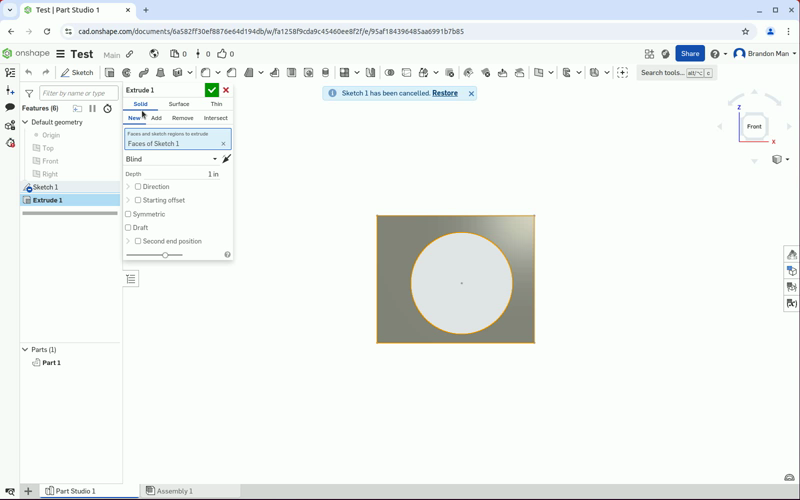
mouse_move(137, 120)
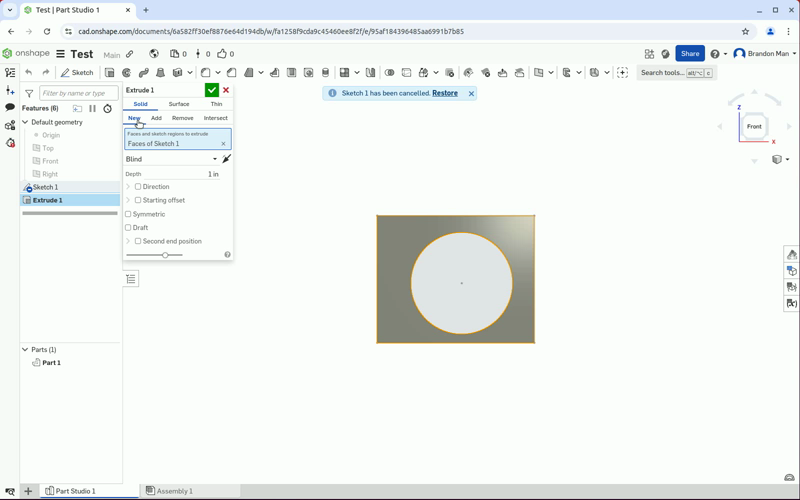
click(137, 120)
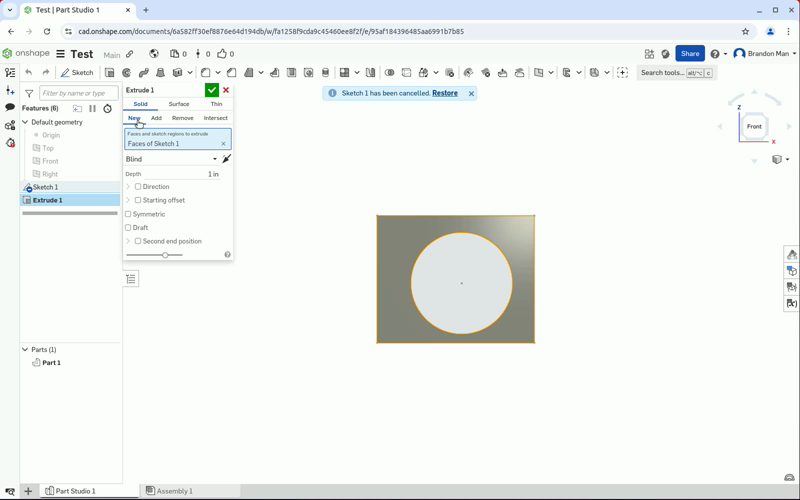
key(tab, 4)
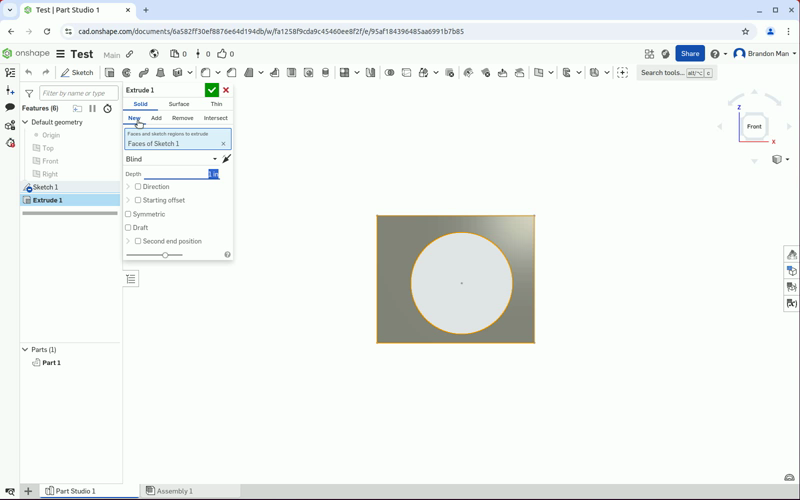
text(23.108)
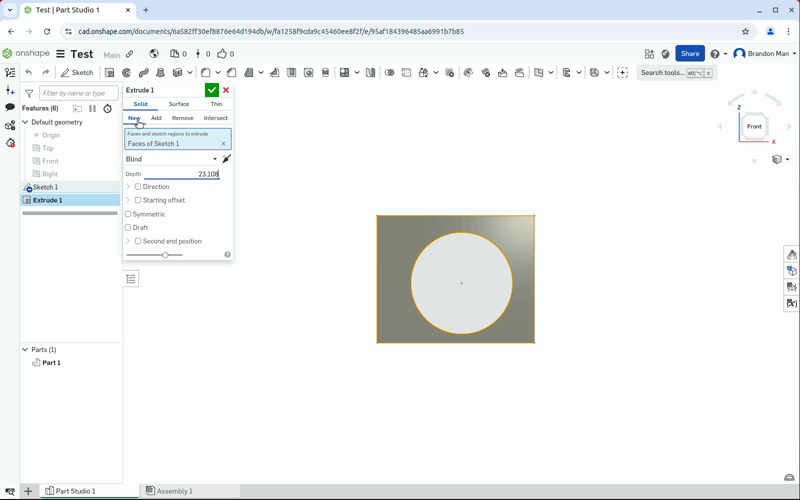
key(enter)
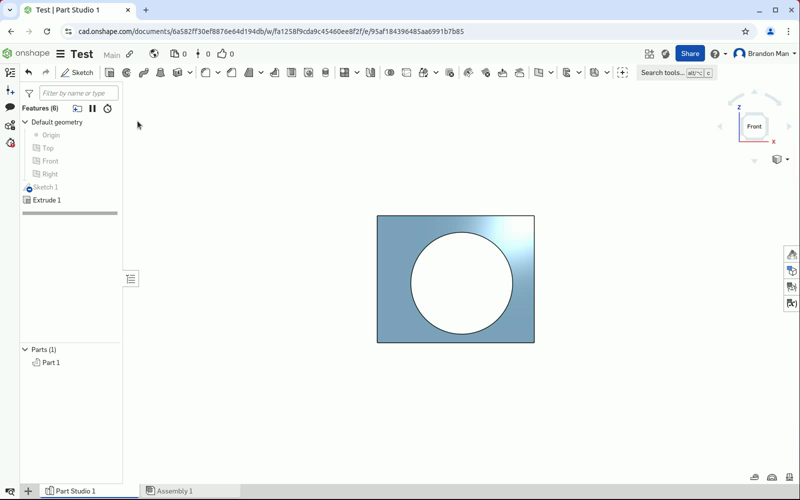
key(shift+h)
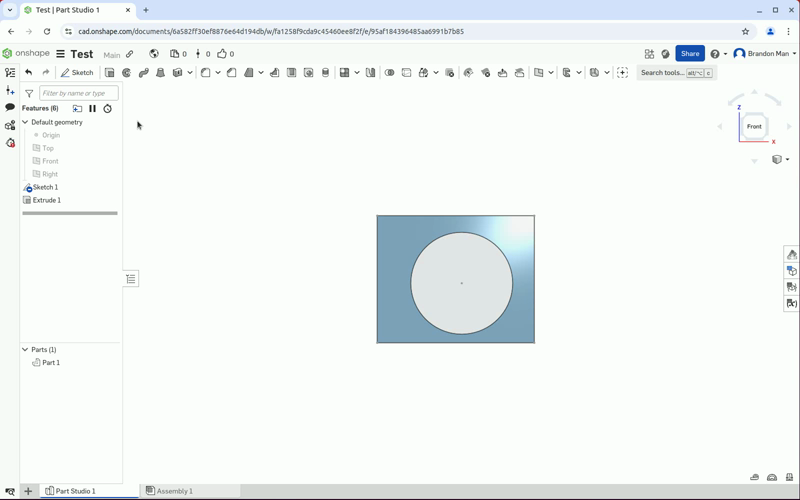
key(shift+h)
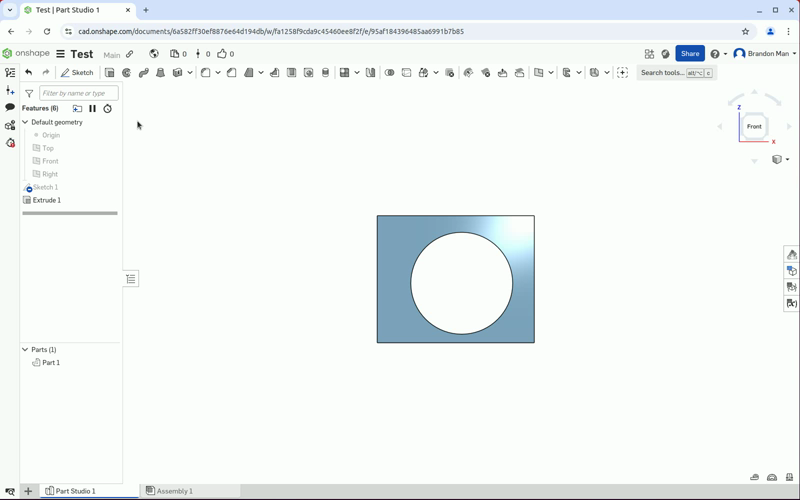
mouse_move(73, 189)
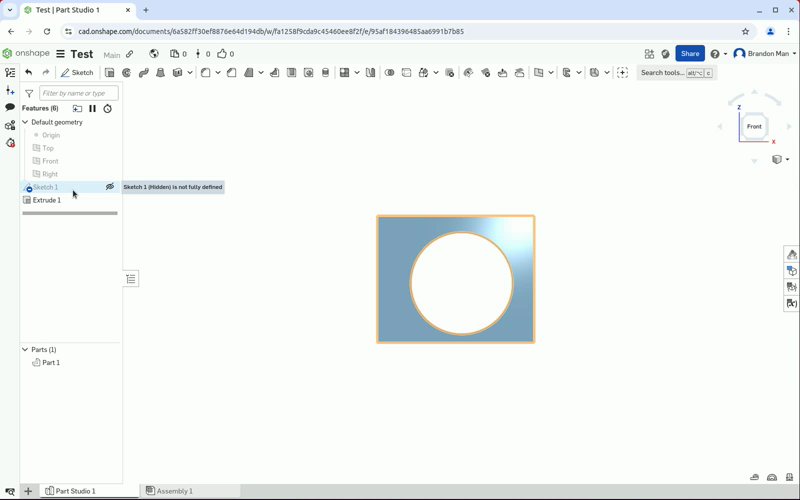
click(73, 189)
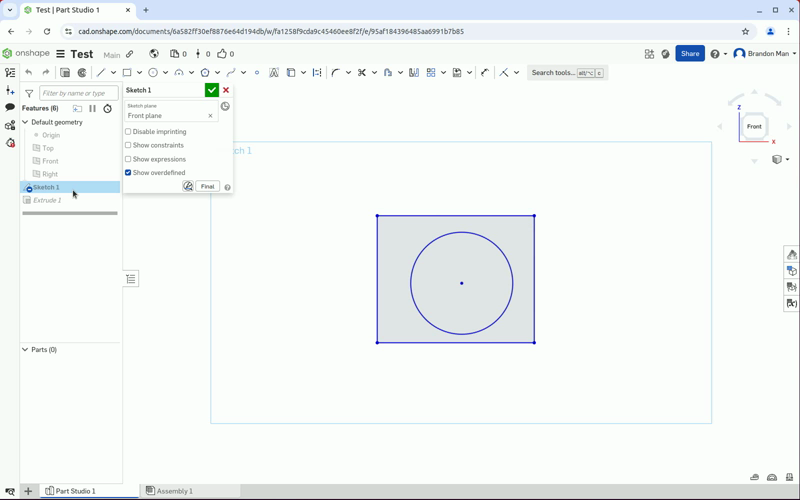
mouse_move(229, 92)
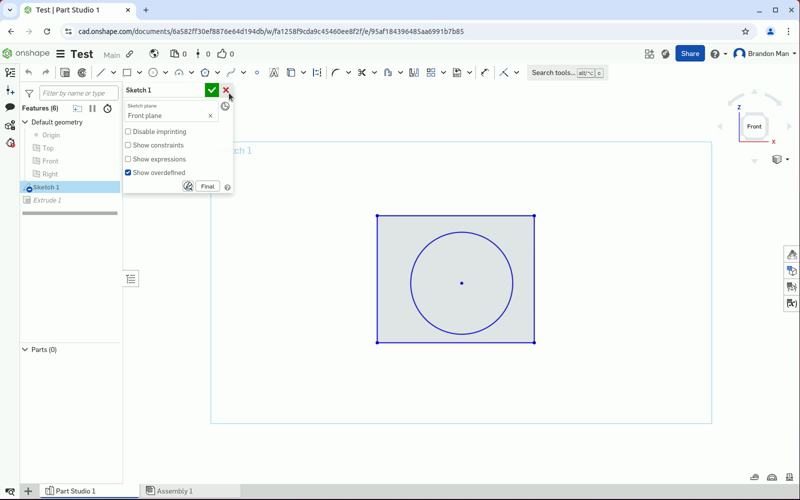
click(229, 92)
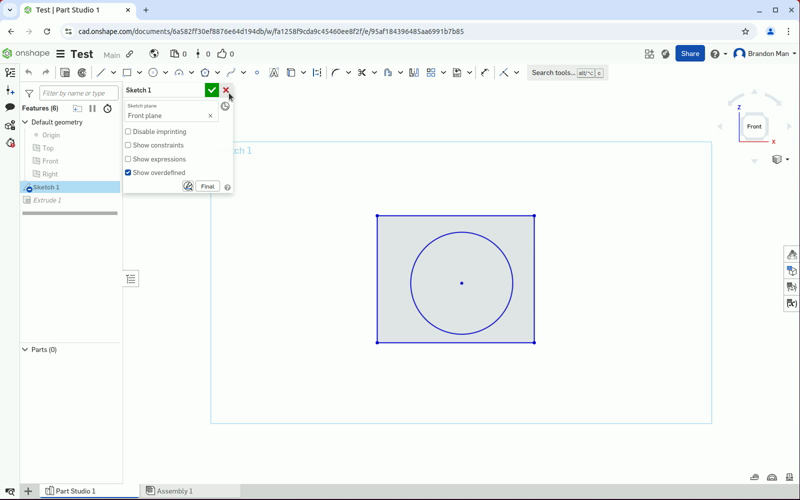
key(shift+s)
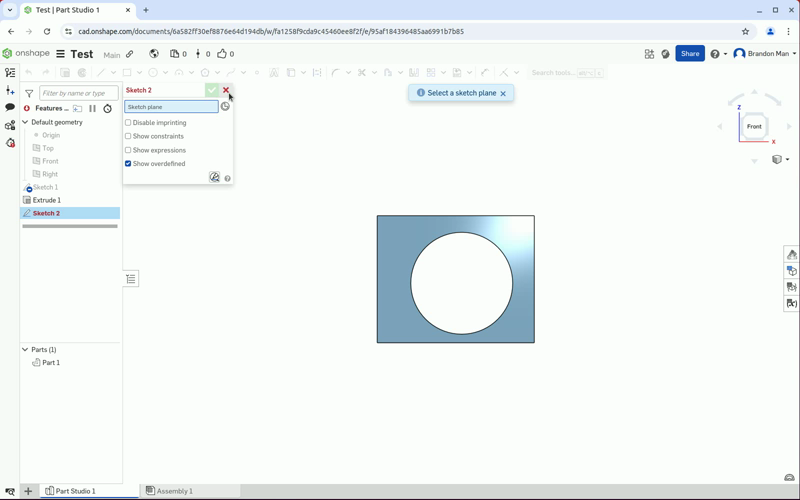
mouse_move(73, 163)
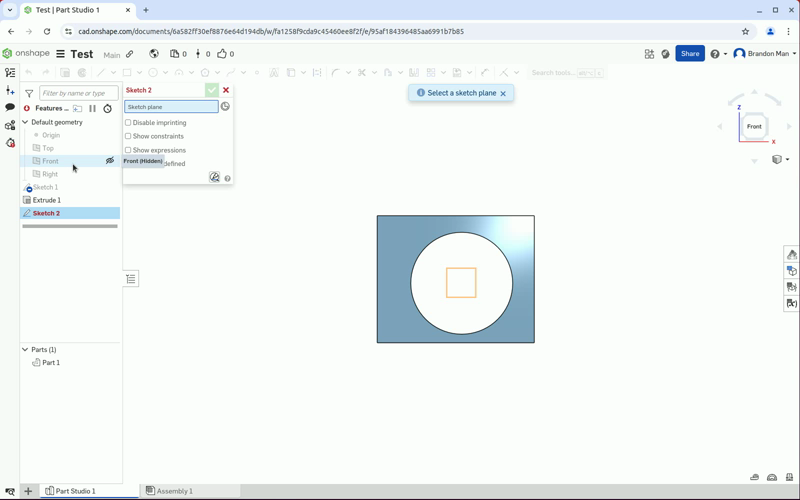
click(73, 163)
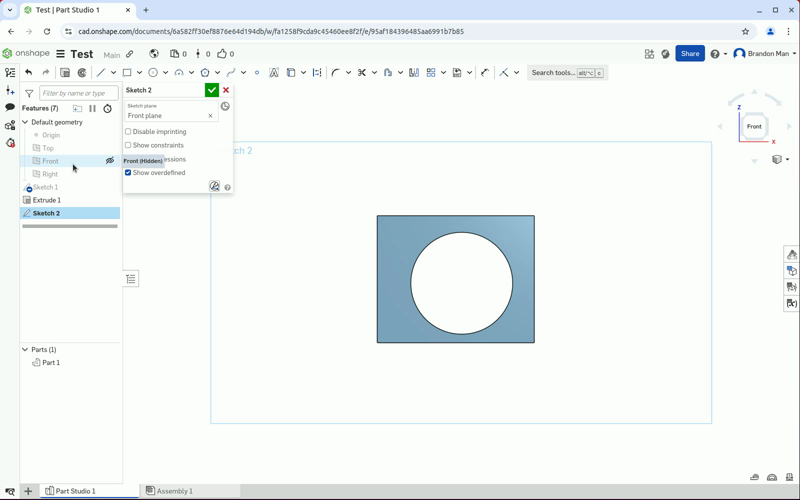
mouse_move(73, 352)
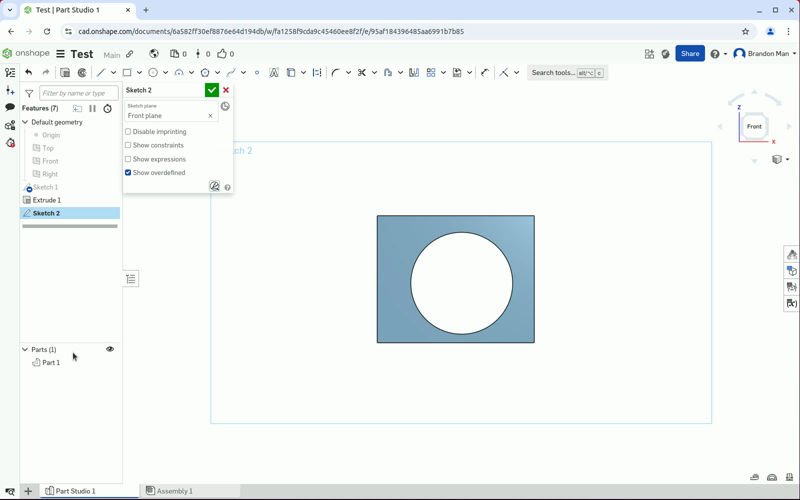
key(y)
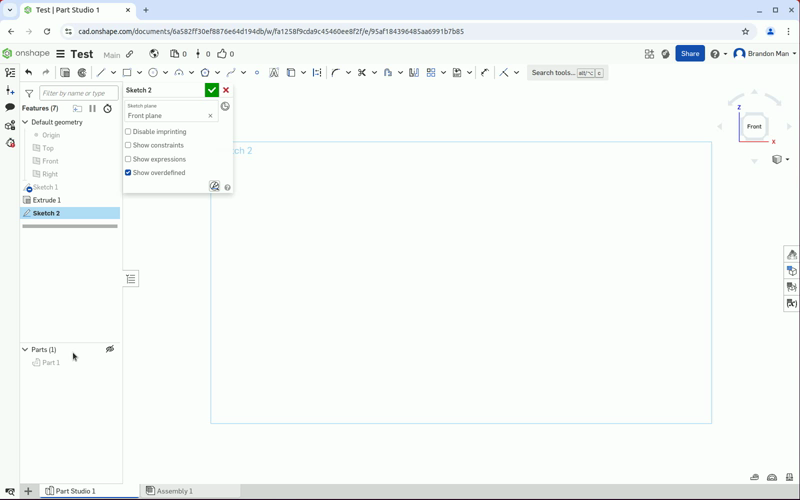
key(c)
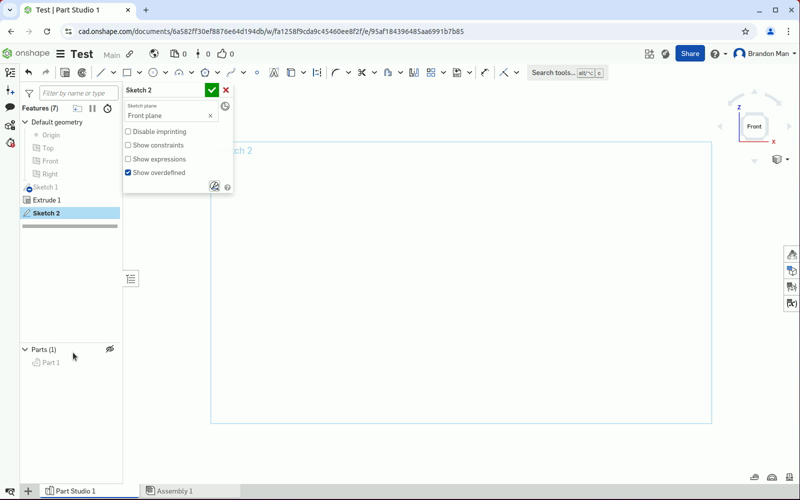
key_down(shift)
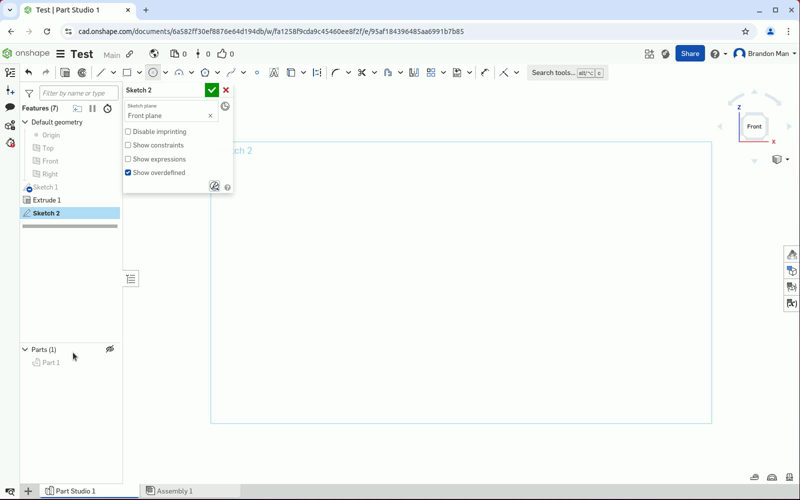
mouse_move(461, 282)
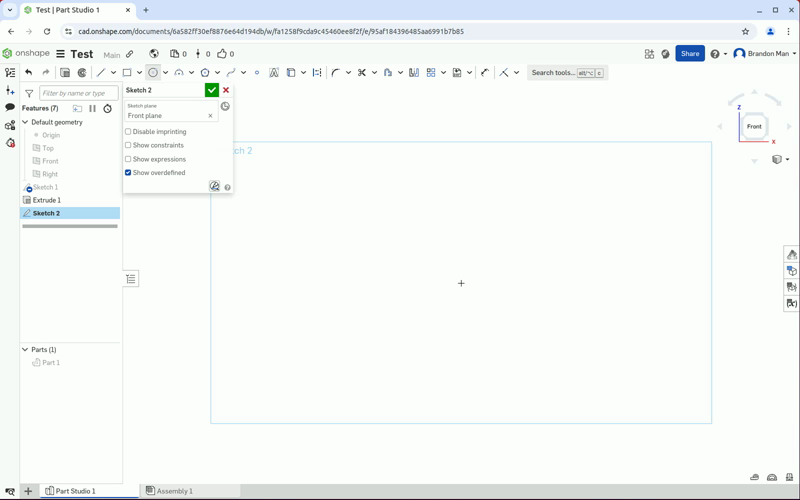
click(461, 282)
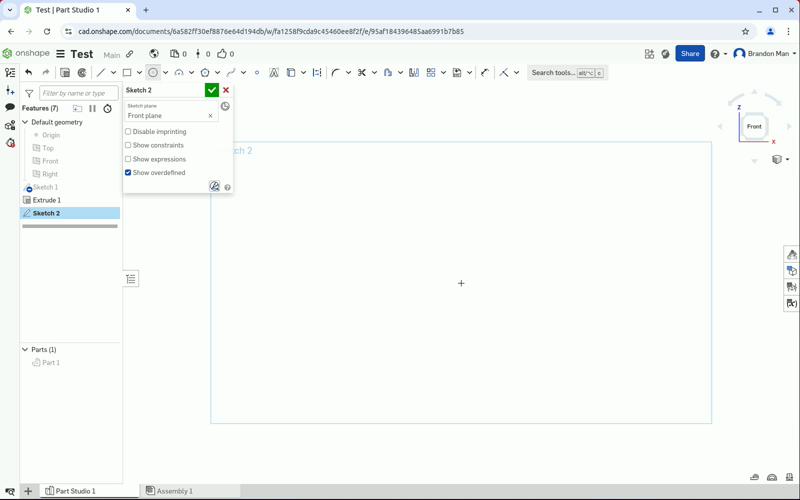
key_up(shift)
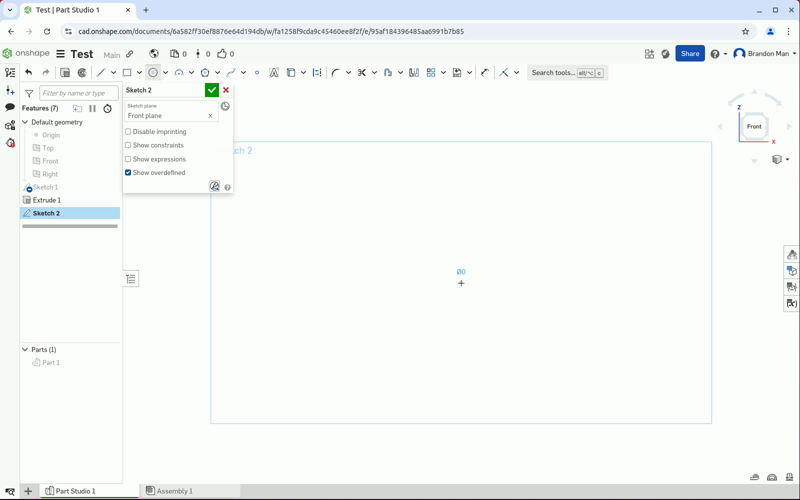
mouse_move(493, 282)
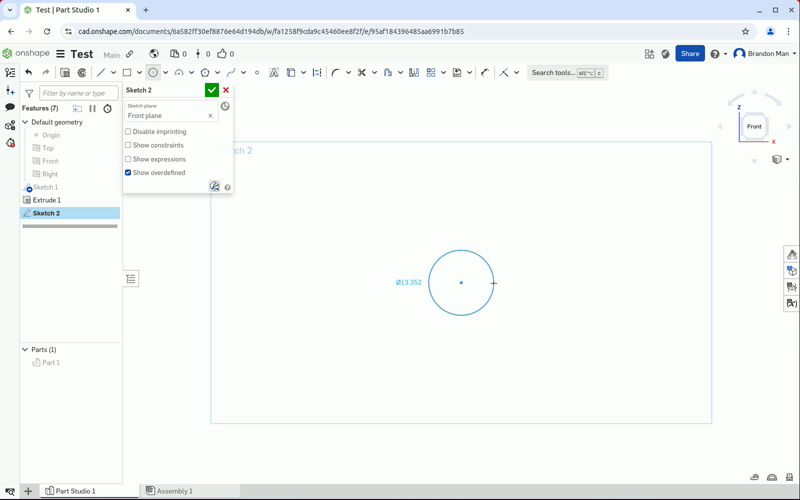
click(493, 282)
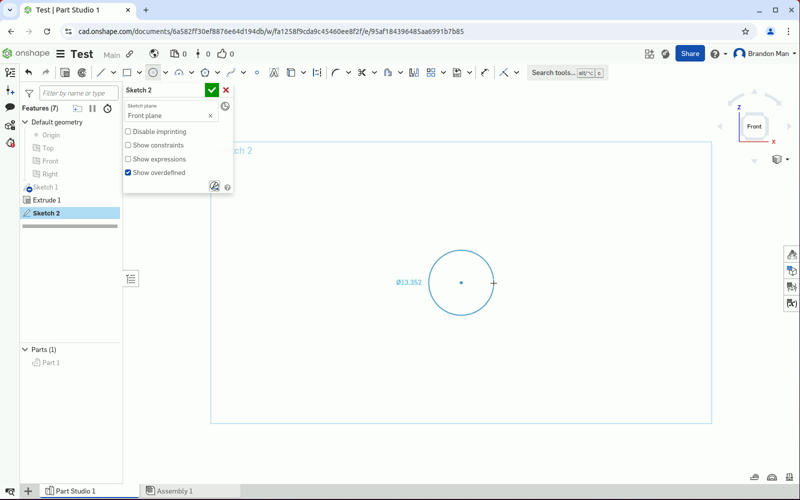
key(esc)
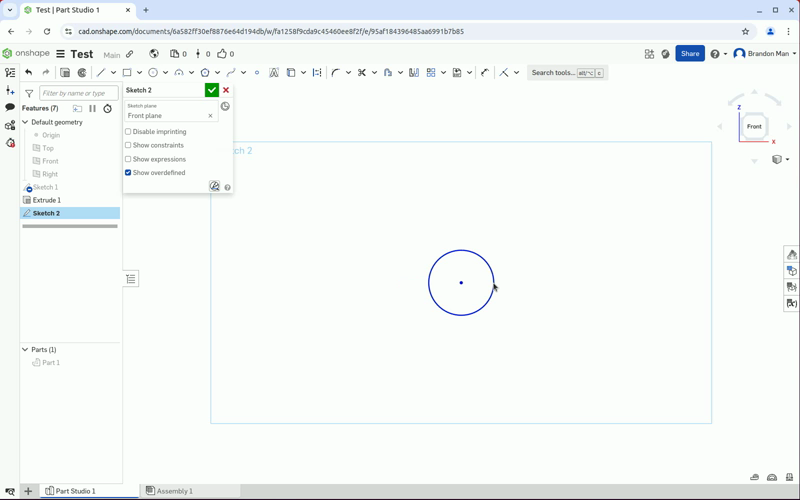
mouse_move(446, 268)
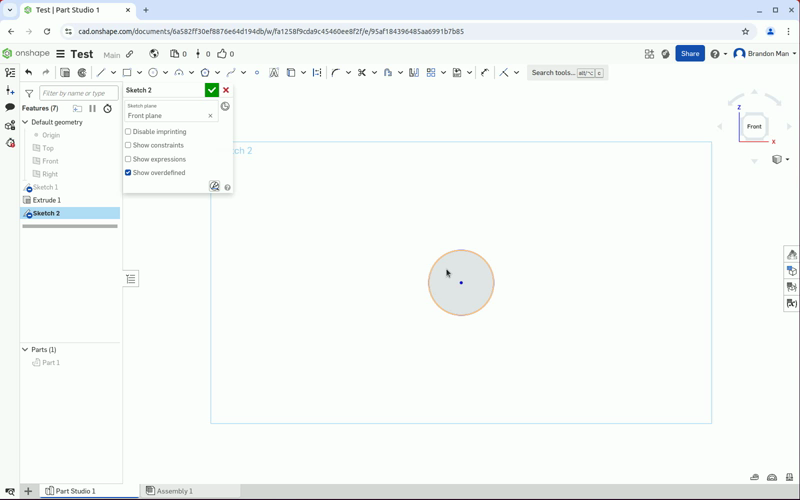
click(446, 268)
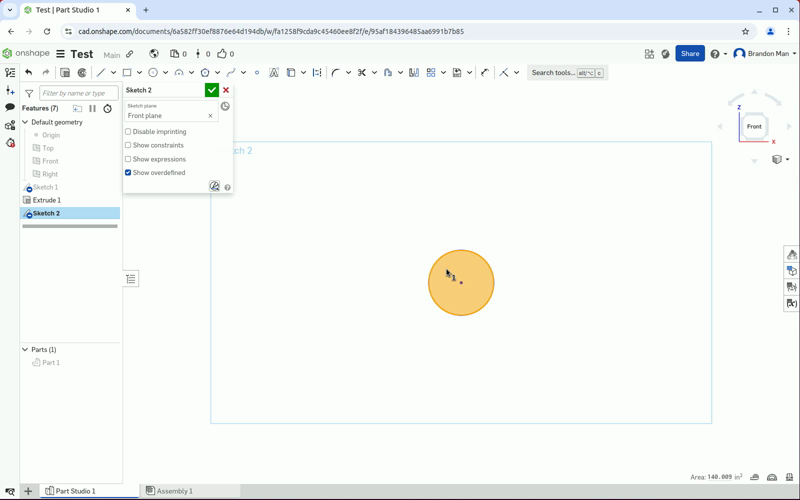
mouse_move(73, 352)
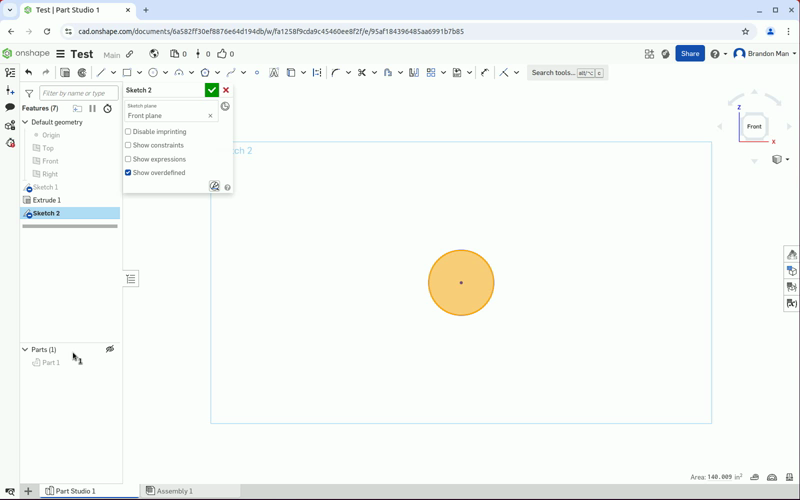
key(shift+y)
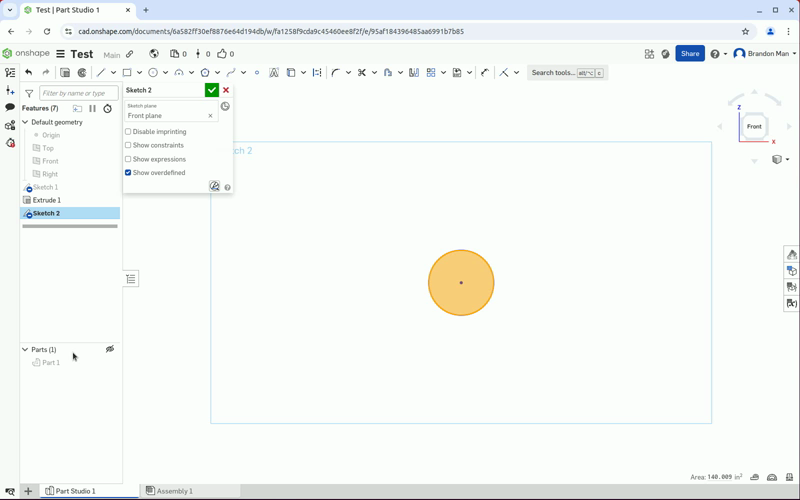
key(shift+e)
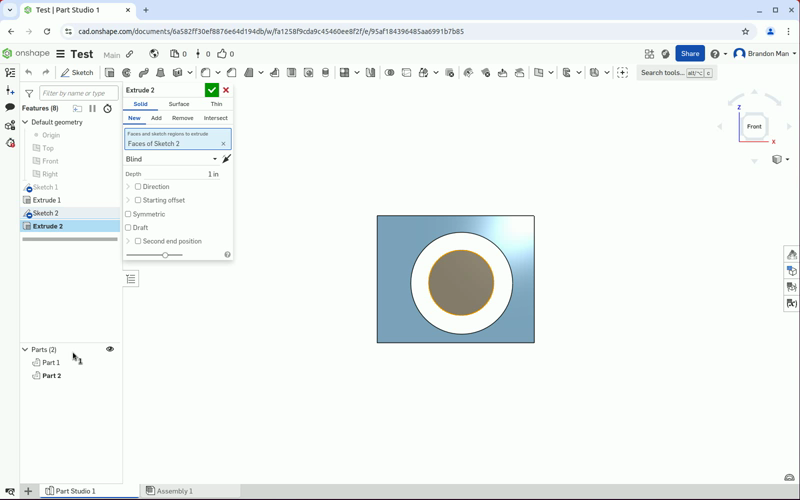
mouse_move(143, 106)
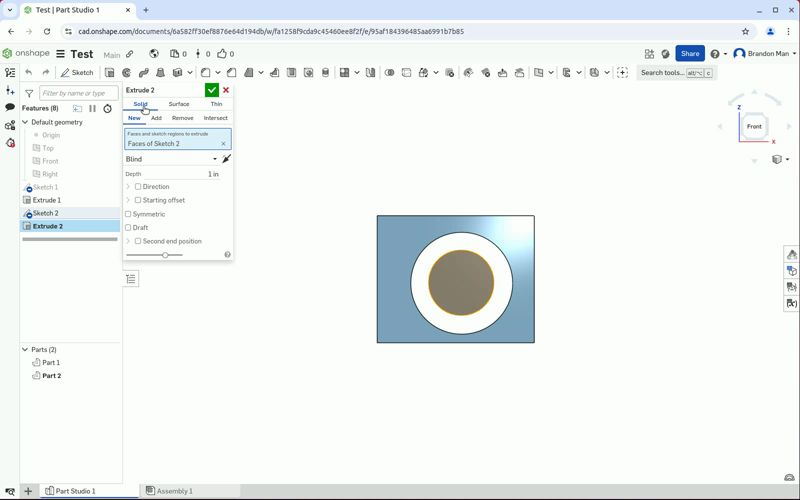
click(143, 106)
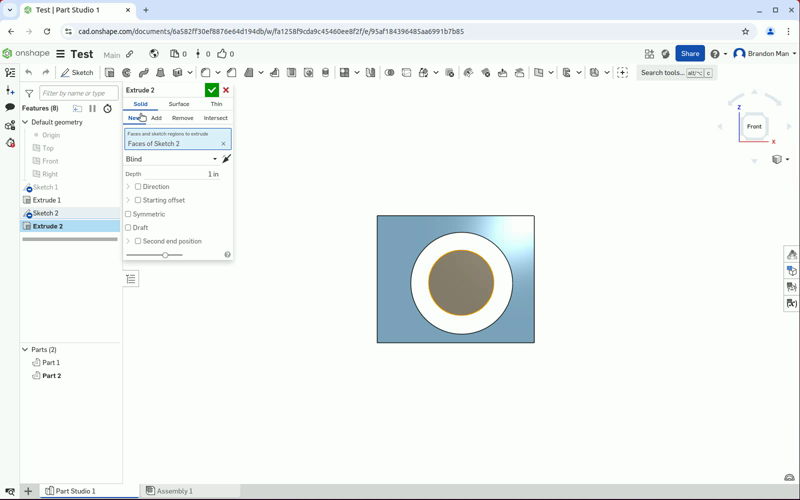
mouse_move(137, 120)
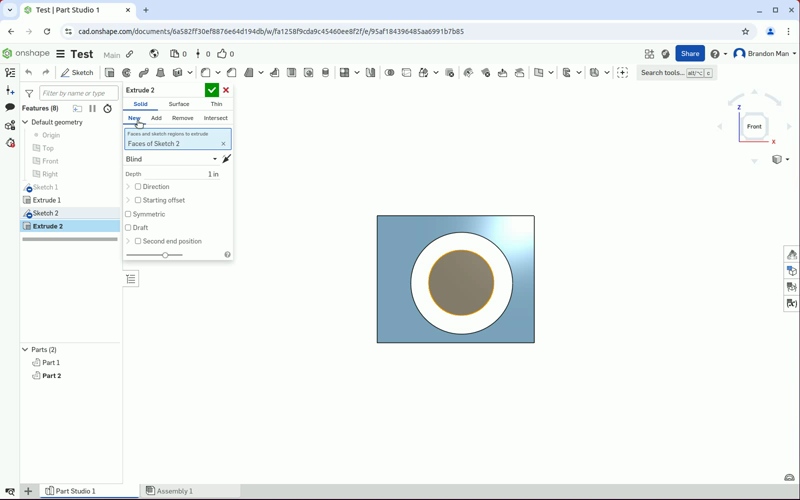
click(137, 120)
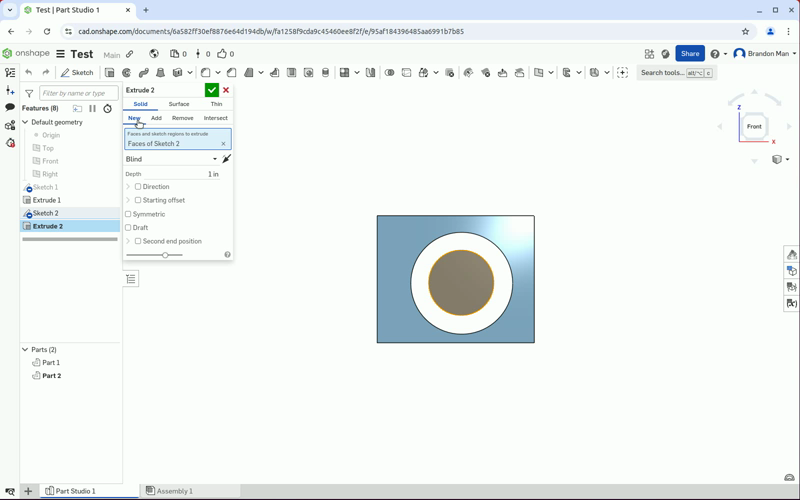
key(tab, 4)
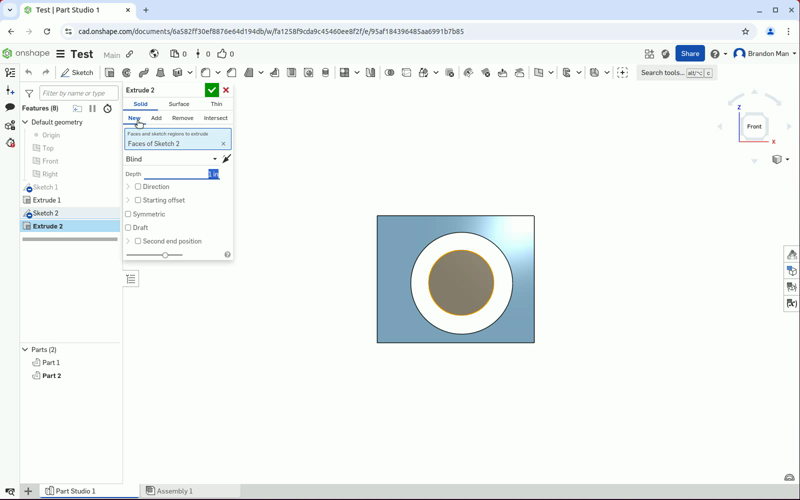
text(23.108)
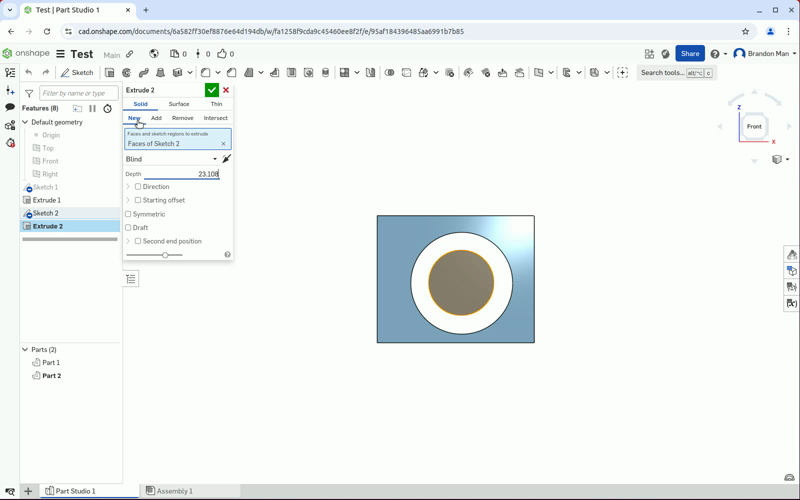
key(enter)
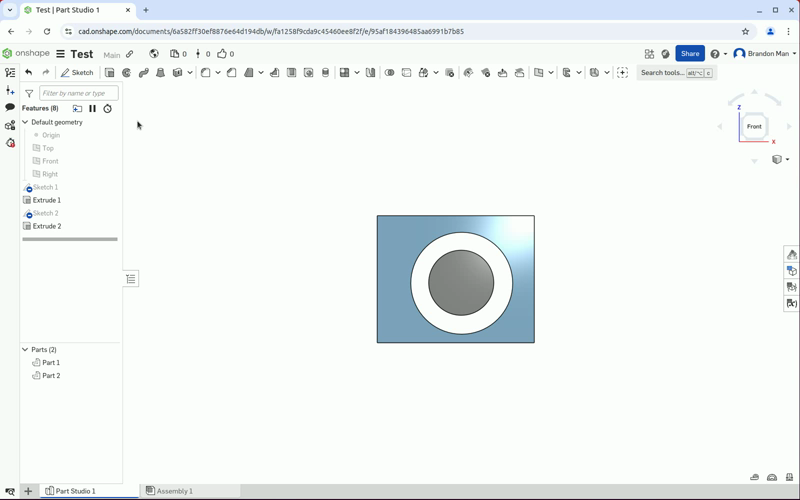
key(shift+h)
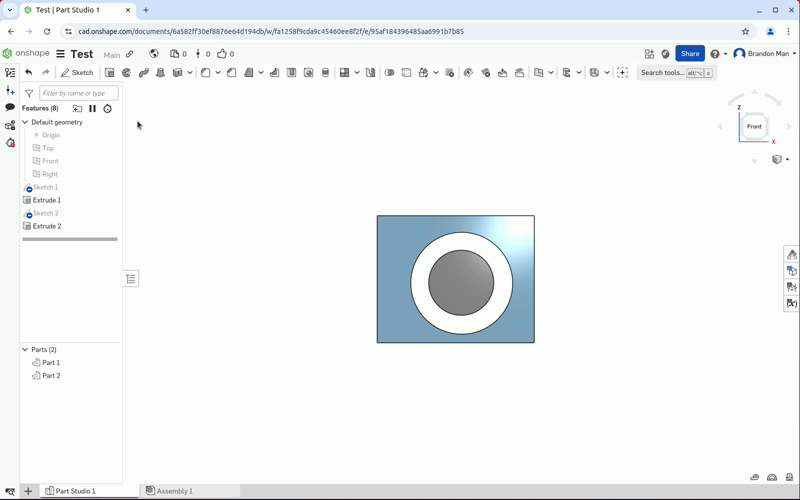
key(shift+h)
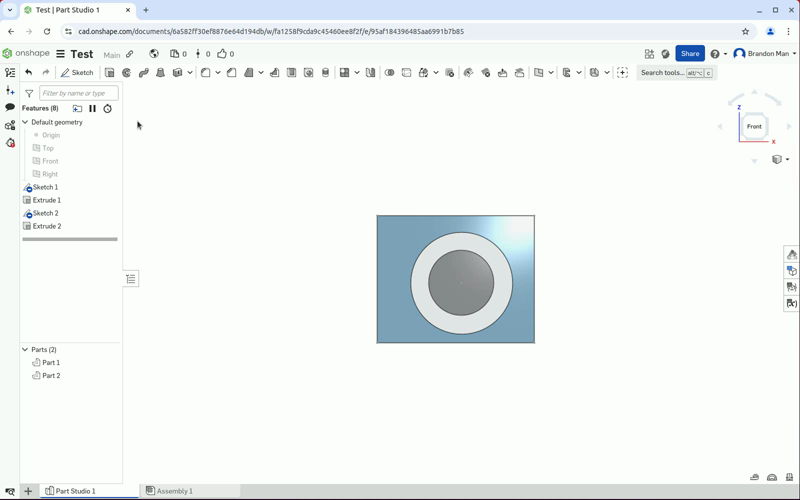
key(shift+7)
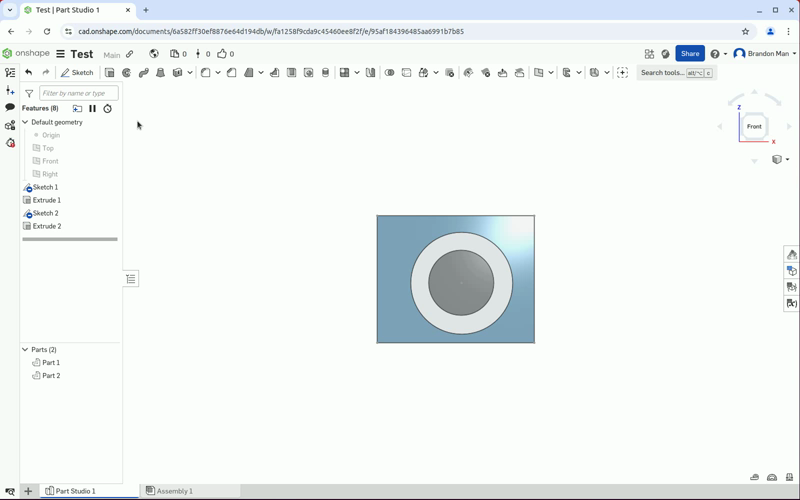
key(left, 2)
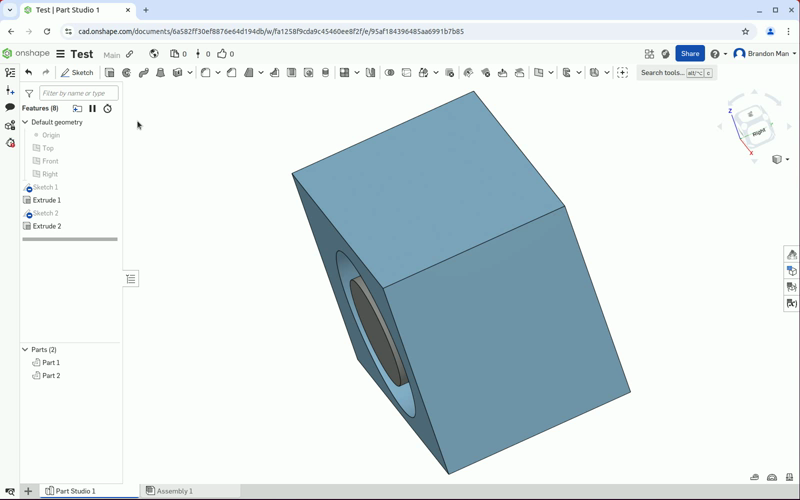
key(down, 2)
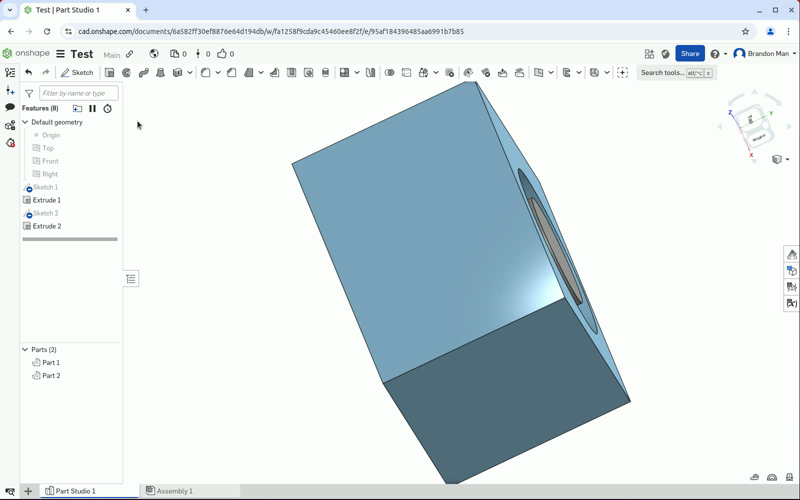
key(up, 2)
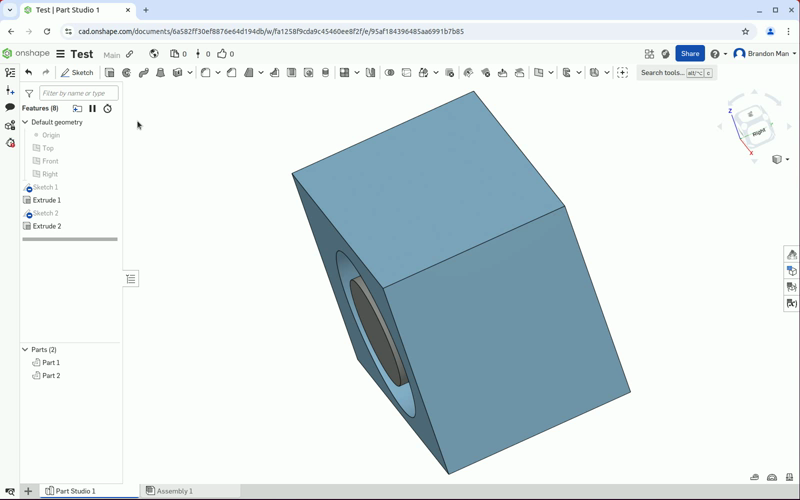
key(right, 2)
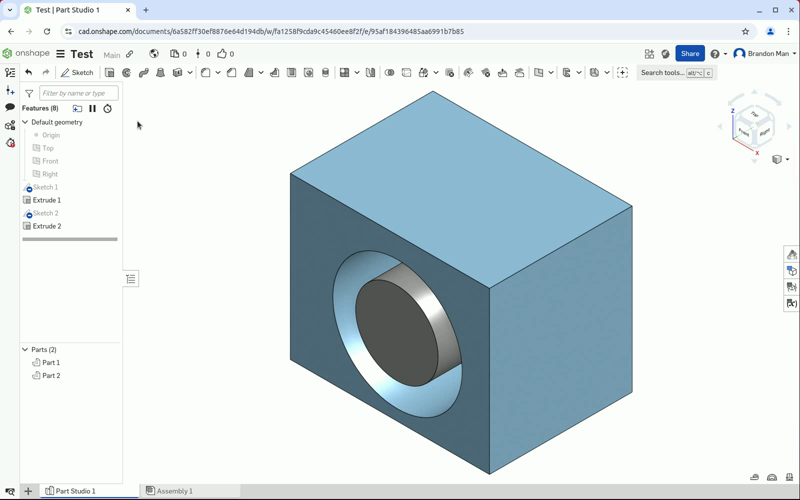
mouse_move(73, 189)
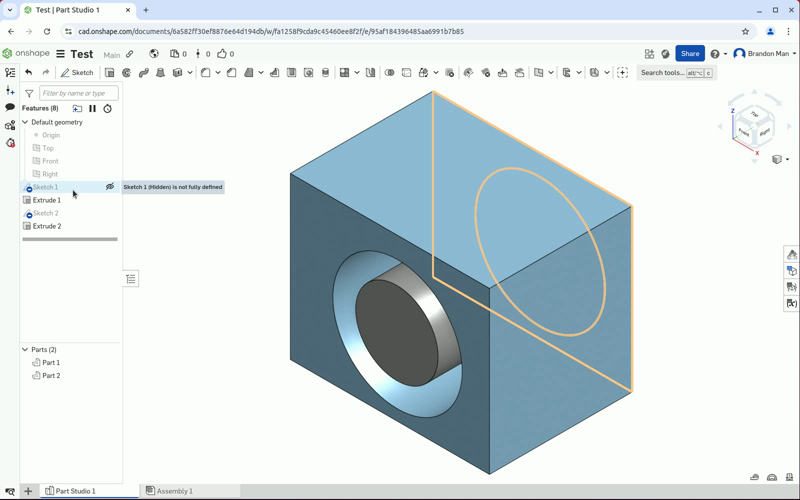
click(73, 189)